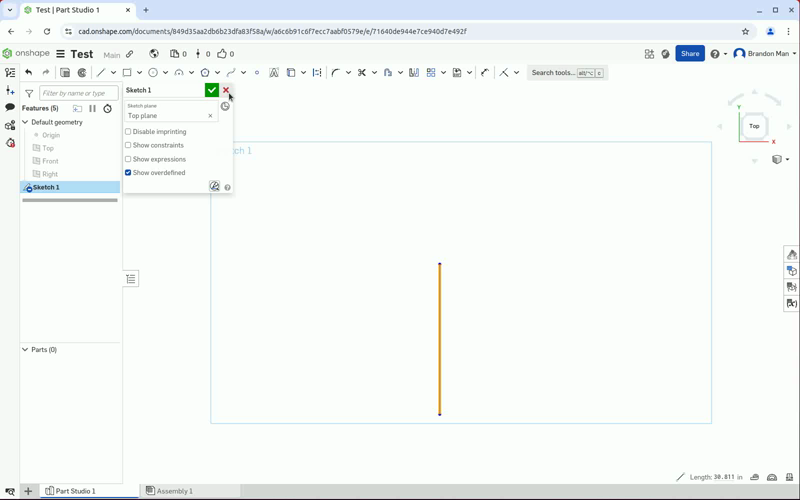
key(shift+h)
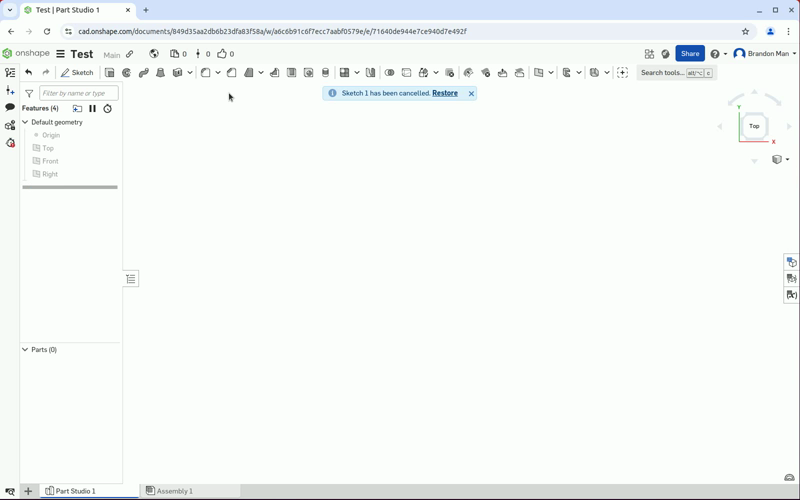
mouse_move(73, 352)
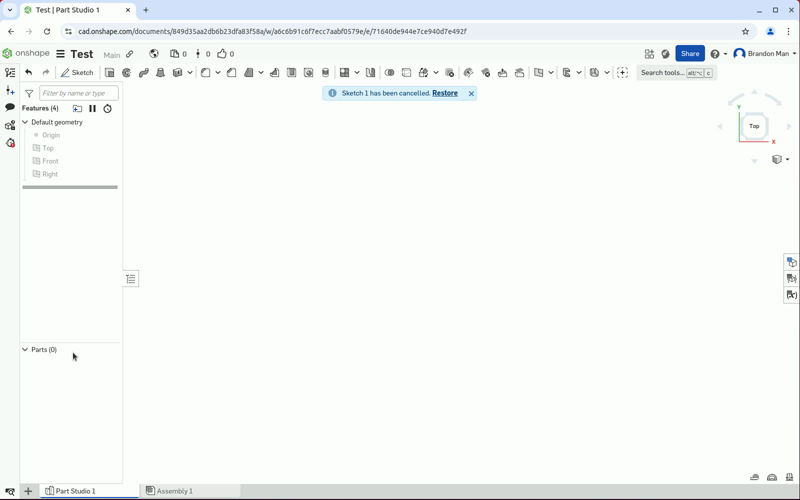
key(y)
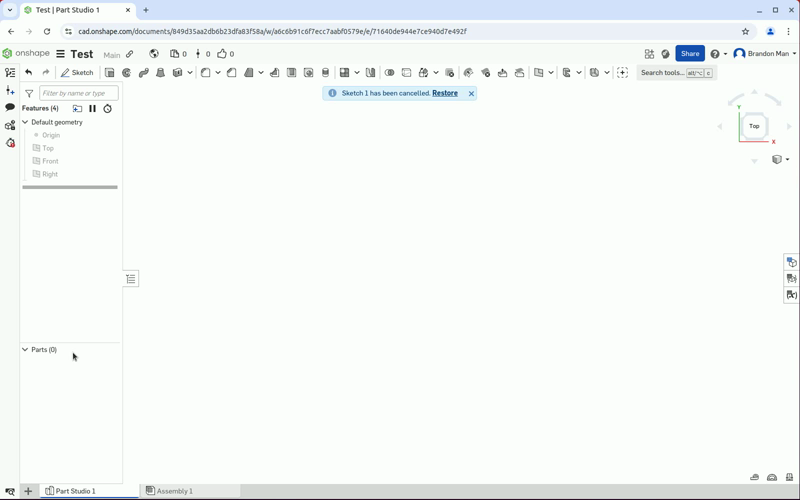
key(shift+p)
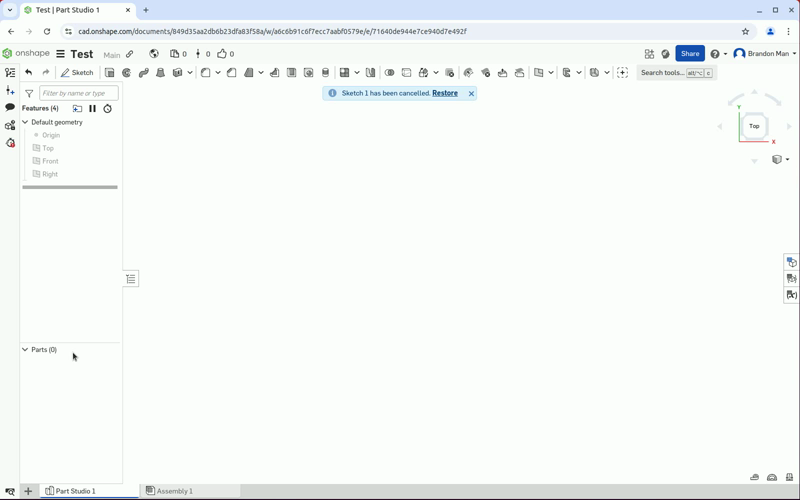
key(space)
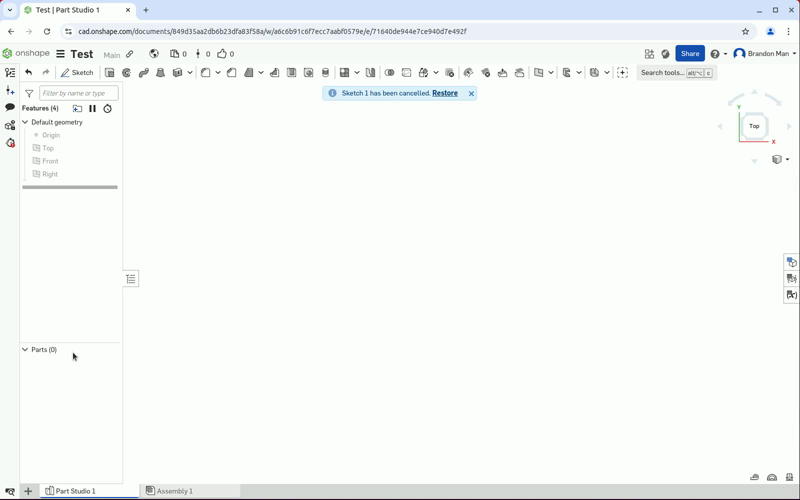
key_down(shift)
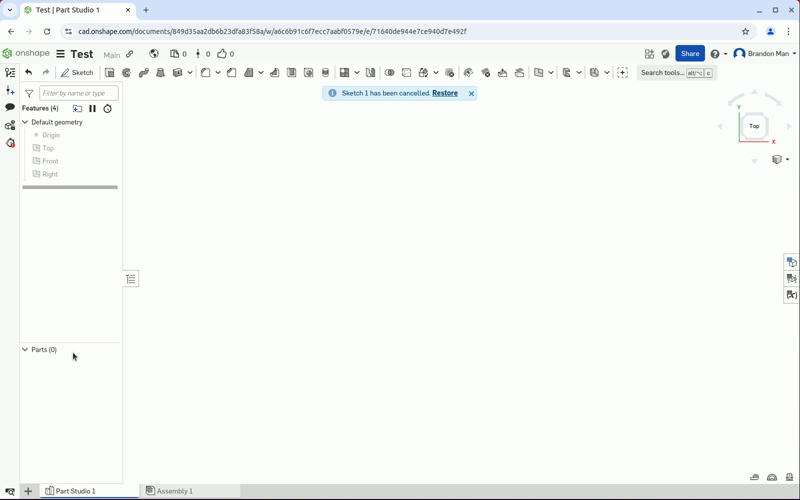
key(up)
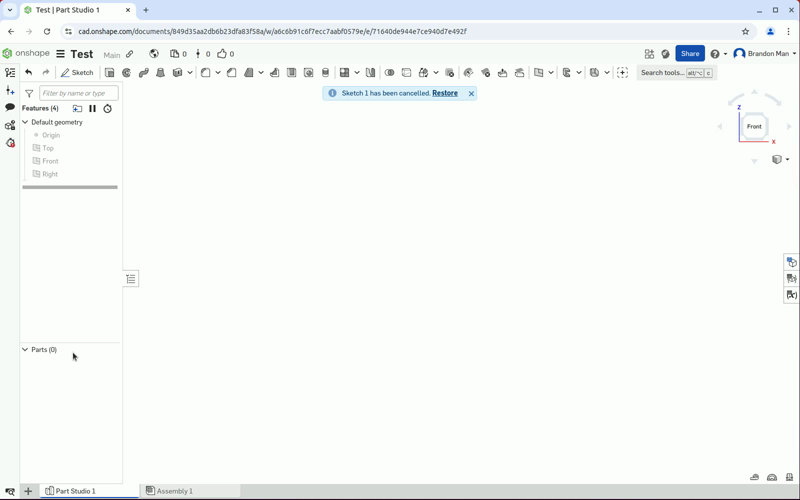
key_up(shift)
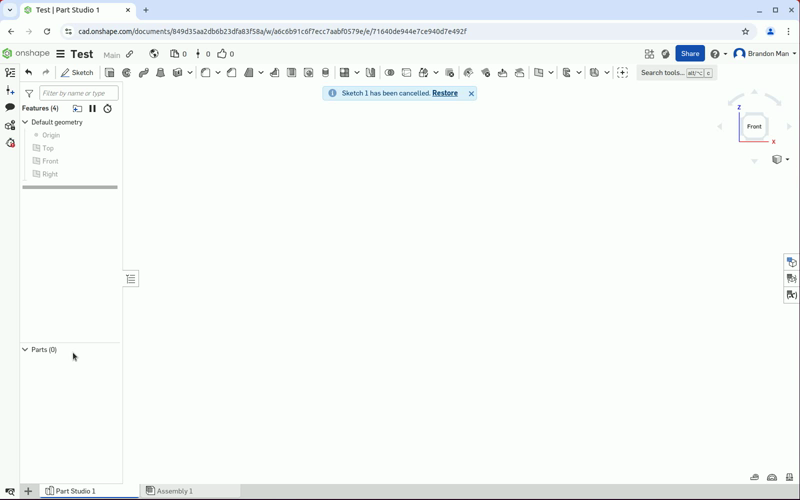
mouse_move(73, 352)
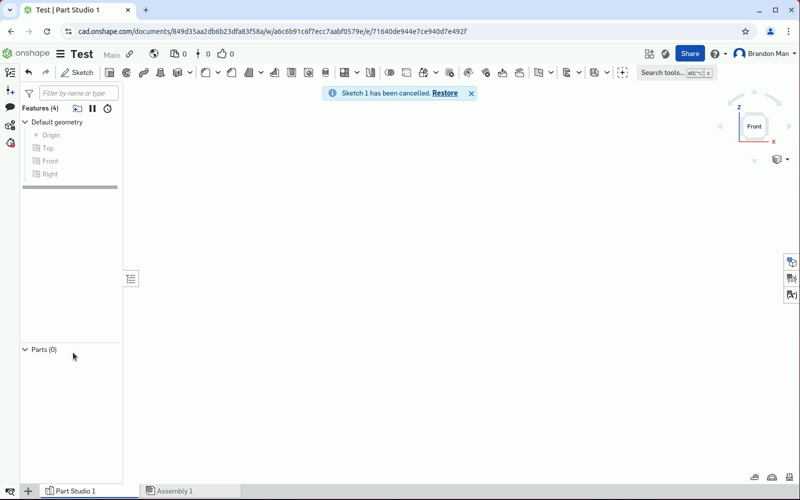
key(shift+y)
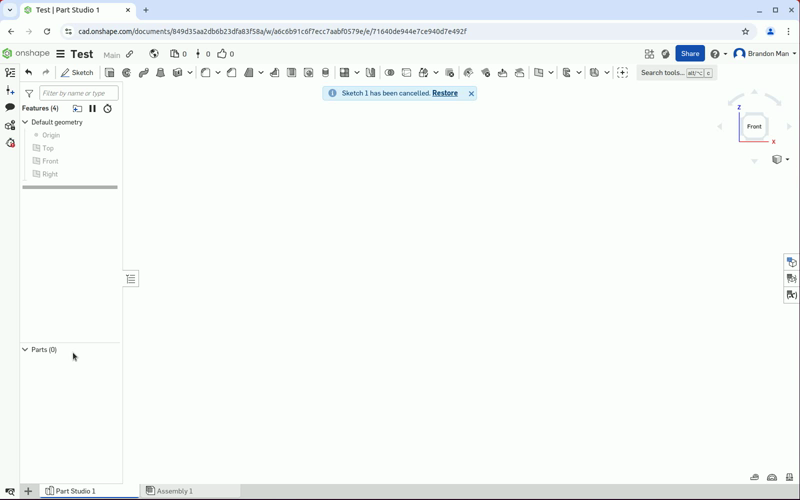
key(shift+s)
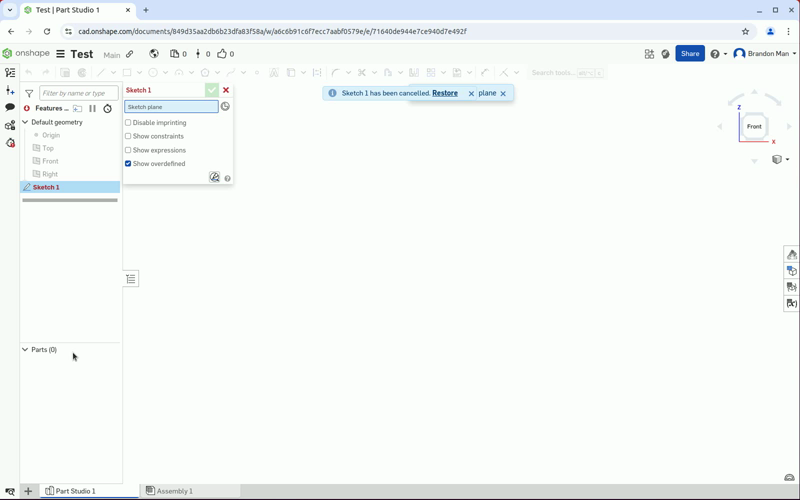
mouse_move(73, 163)
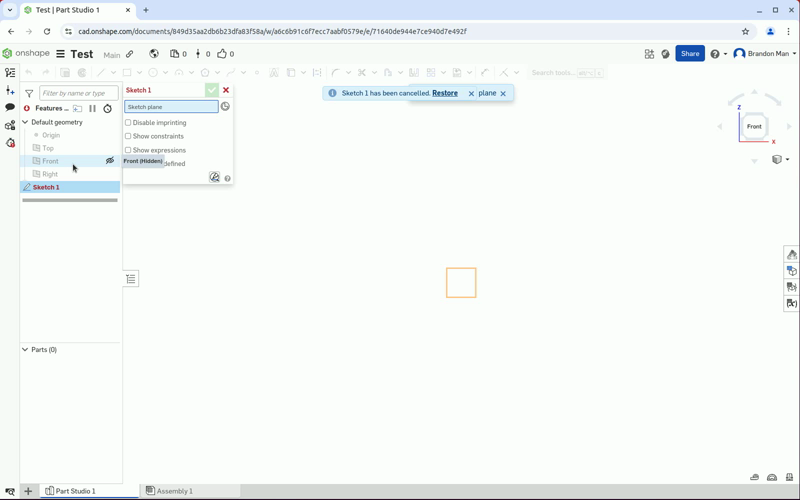
click(73, 163)
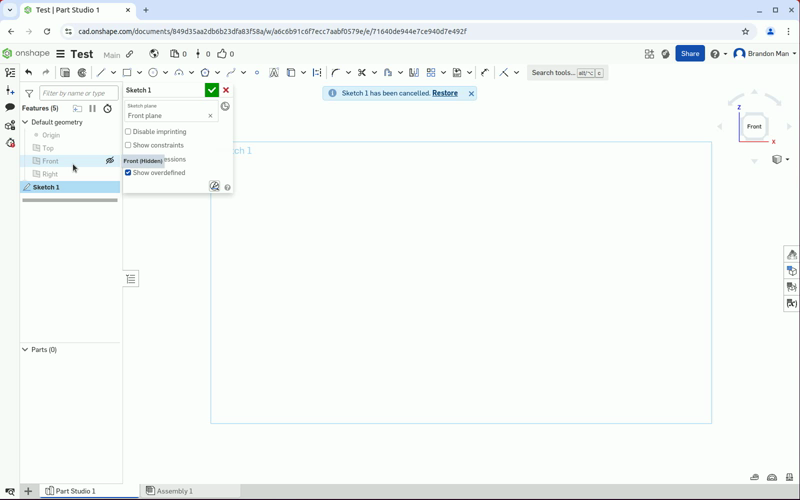
mouse_move(73, 352)
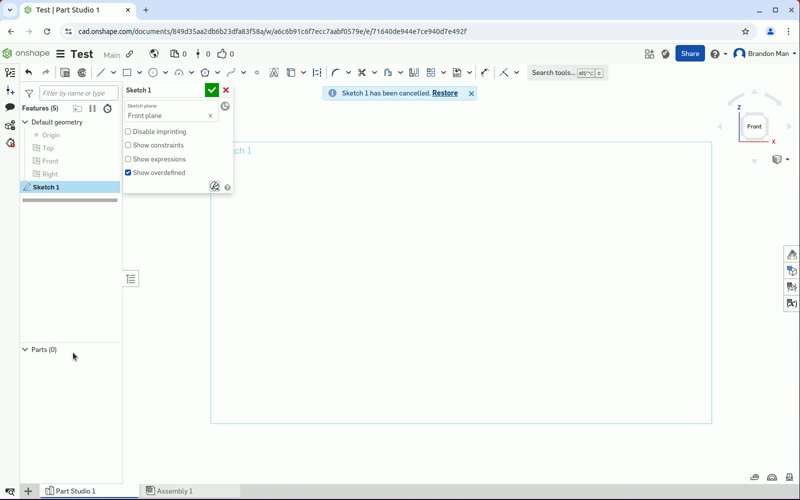
key(y)
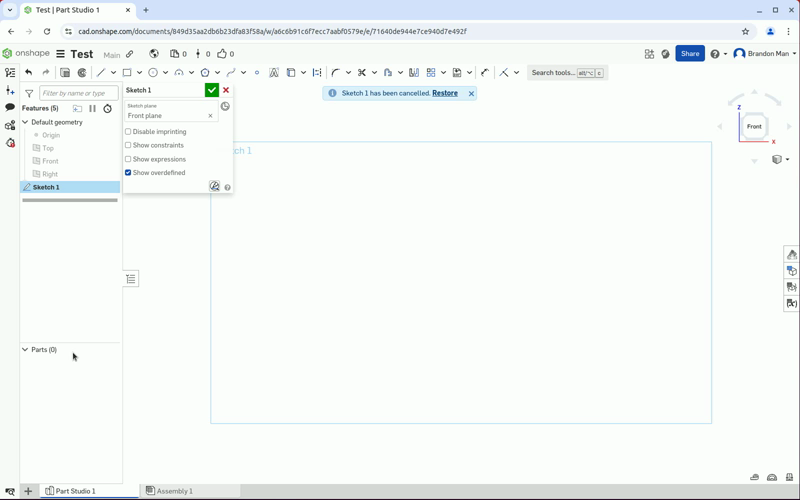
key(l)
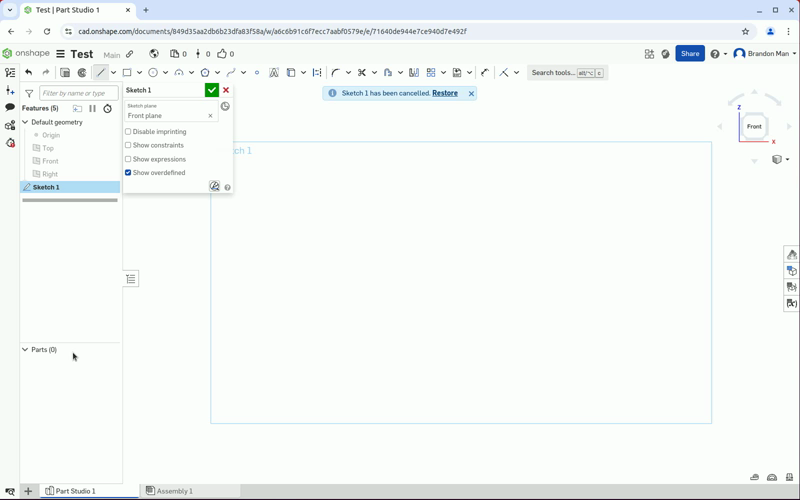
key_down(shift)
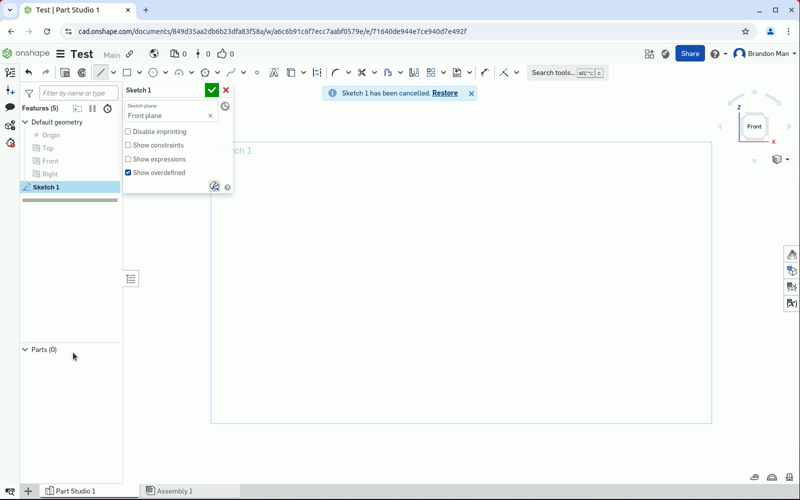
mouse_move(460, 282)
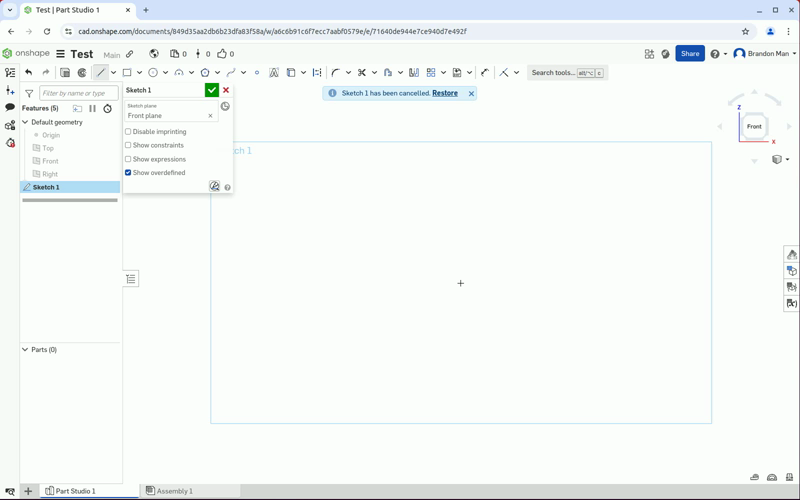
click(460, 282)
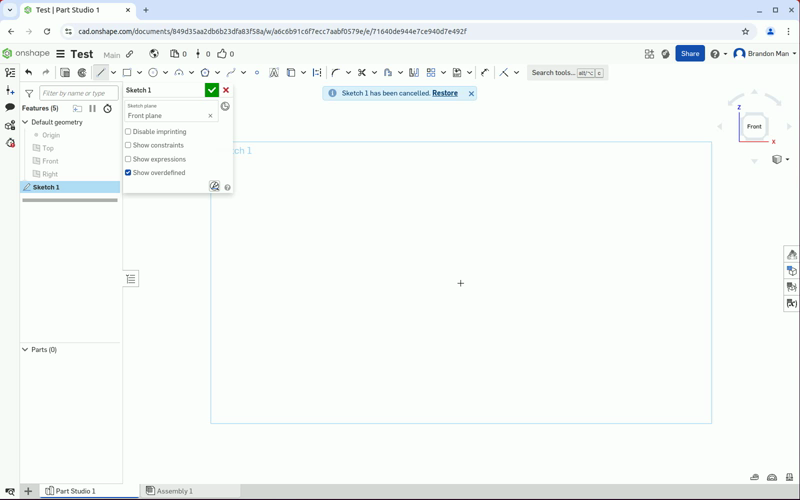
key_up(shift)
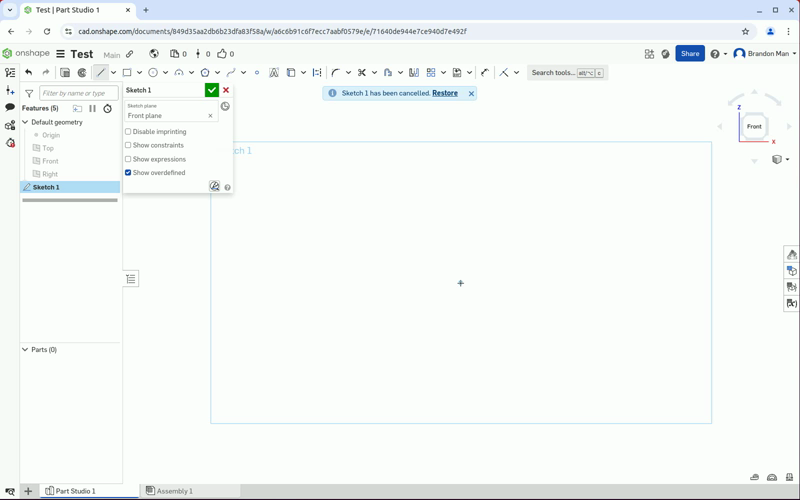
key_down(shift)
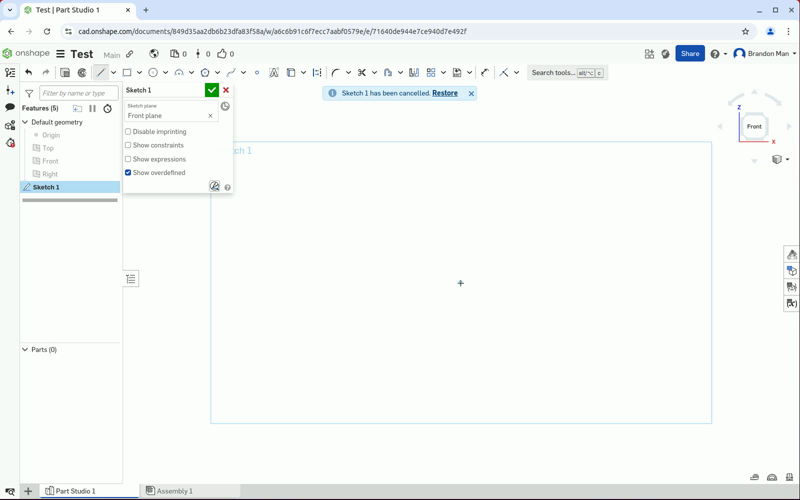
mouse_move(573, 282)
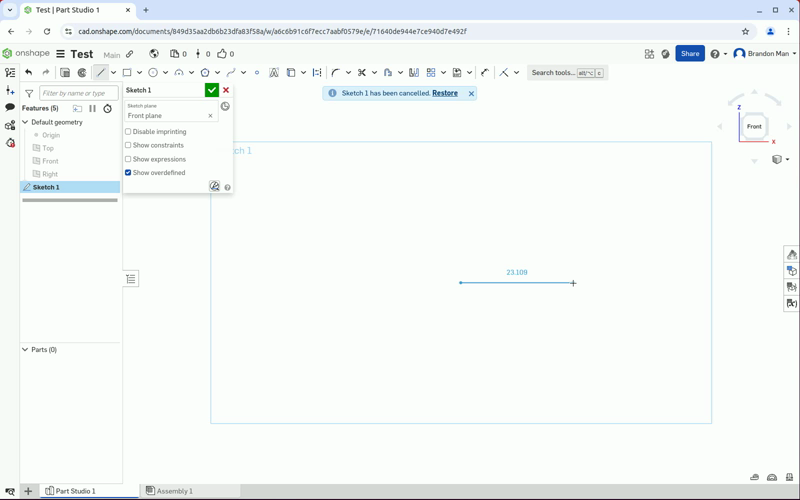
click(573, 282)
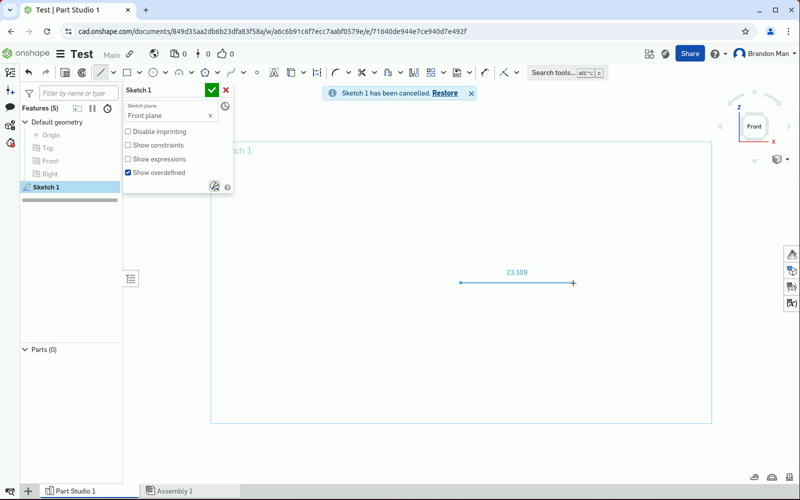
key_up(shift)
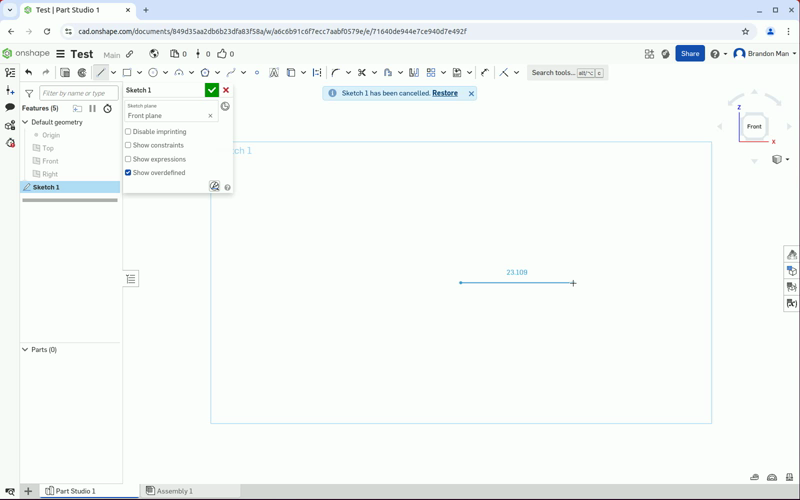
key_down(shift)
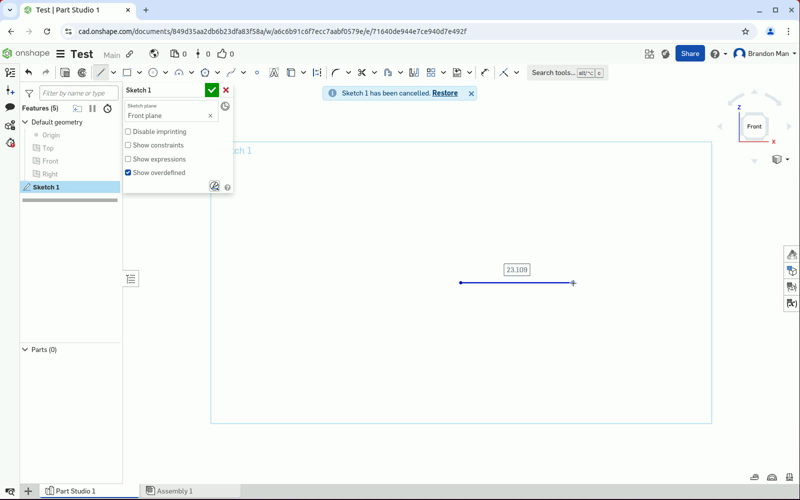
mouse_move(589, 282)
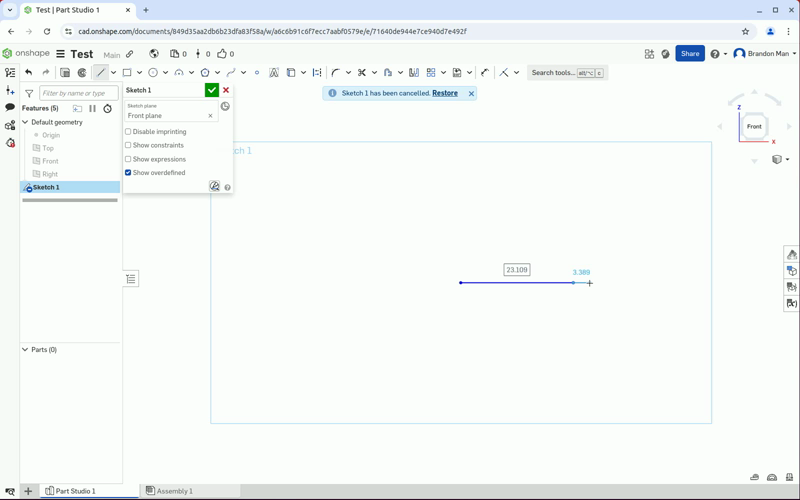
mouse_move(573, 235)
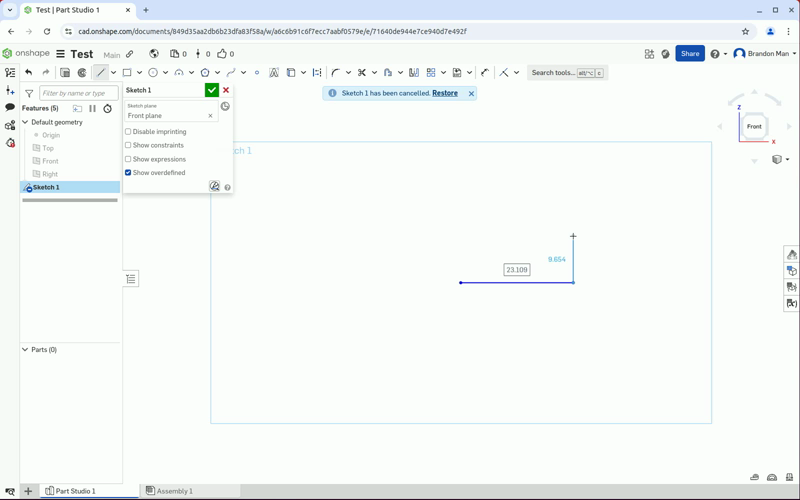
click(573, 235)
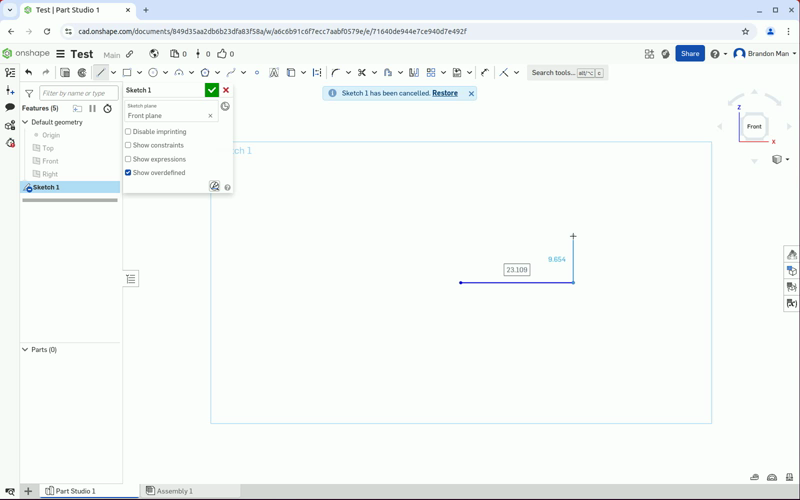
key_up(shift)
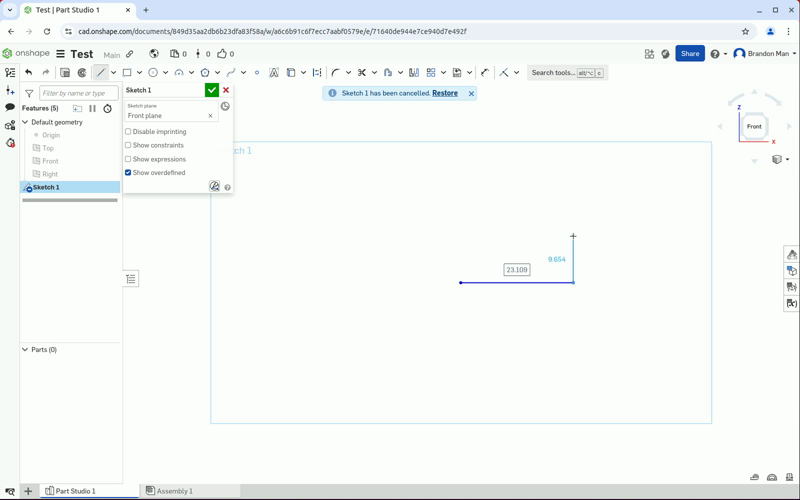
key_down(shift)
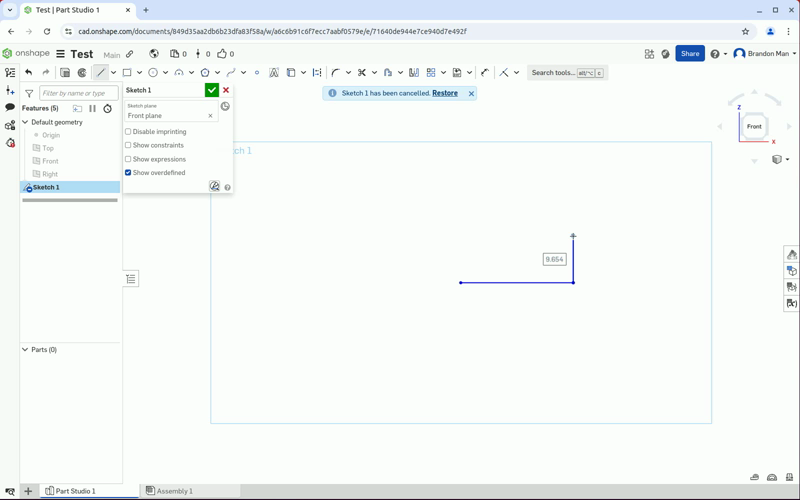
mouse_move(460, 235)
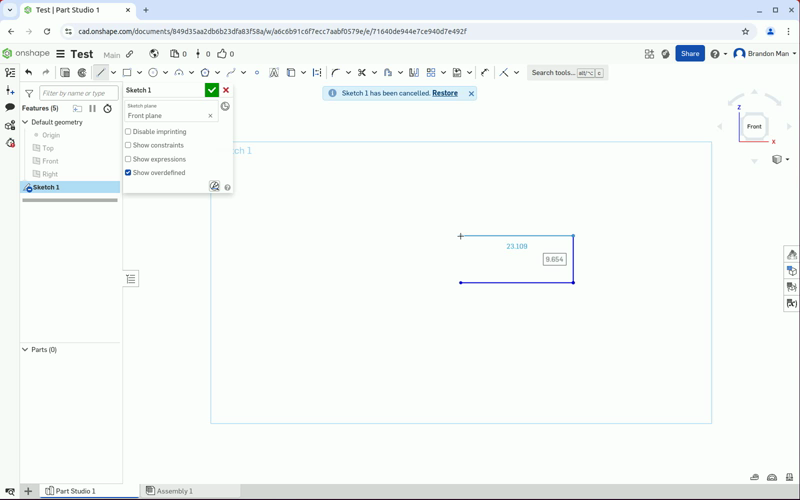
click(460, 235)
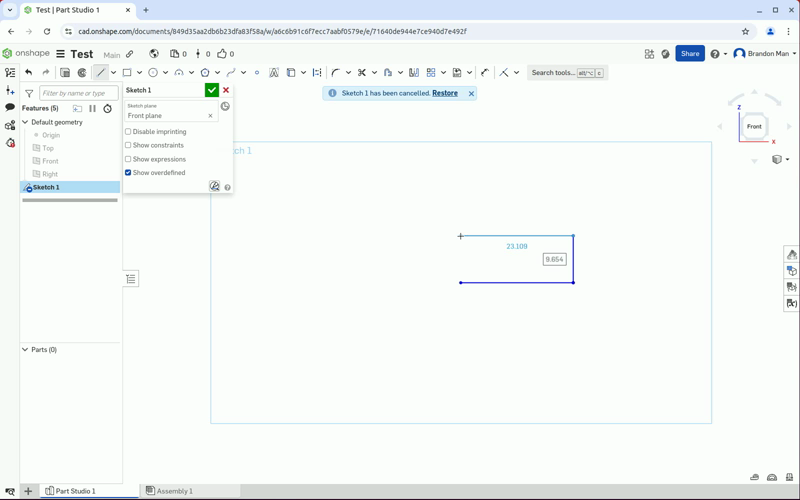
key_up(shift)
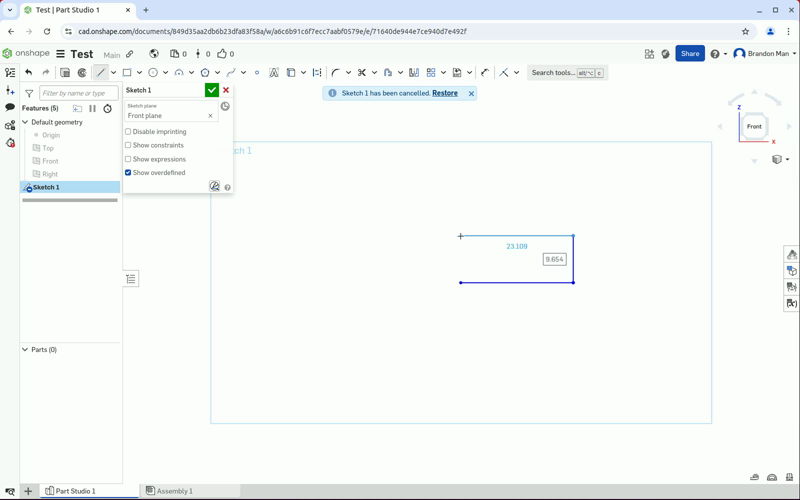
mouse_move(490, 235)
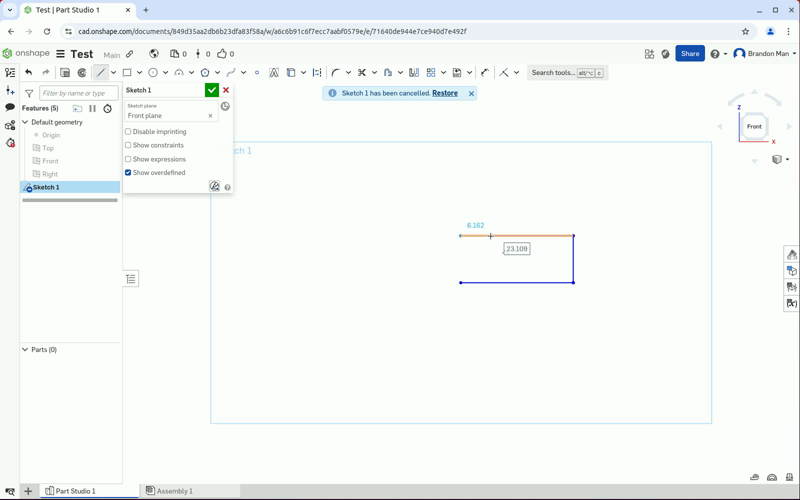
key_down(shift)
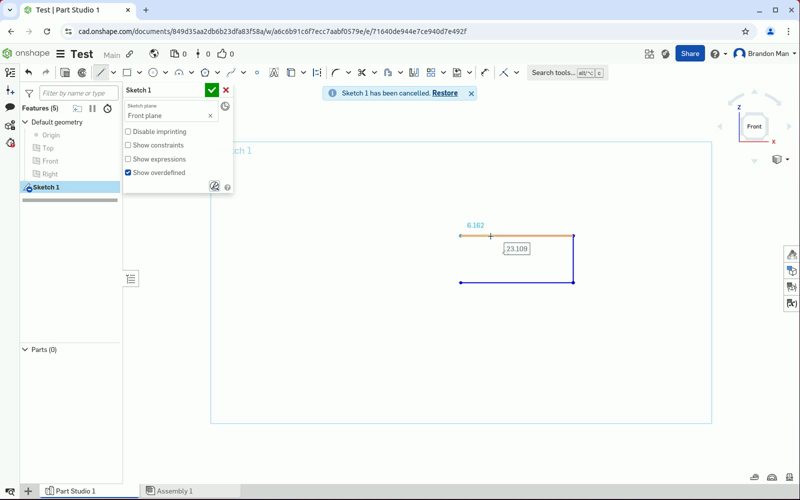
mouse_move(460, 282)
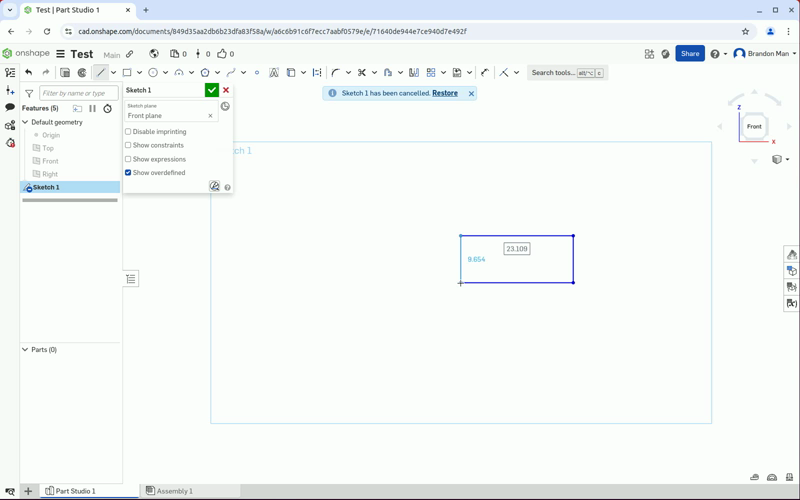
key_up(shift)
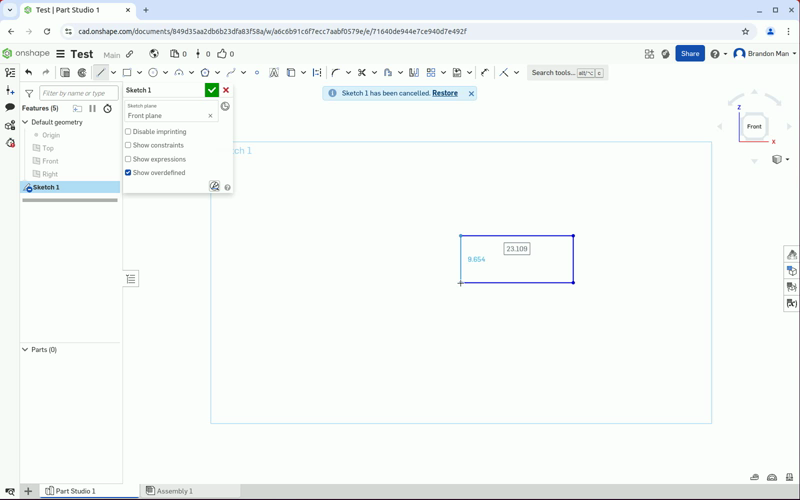
click(460, 282)
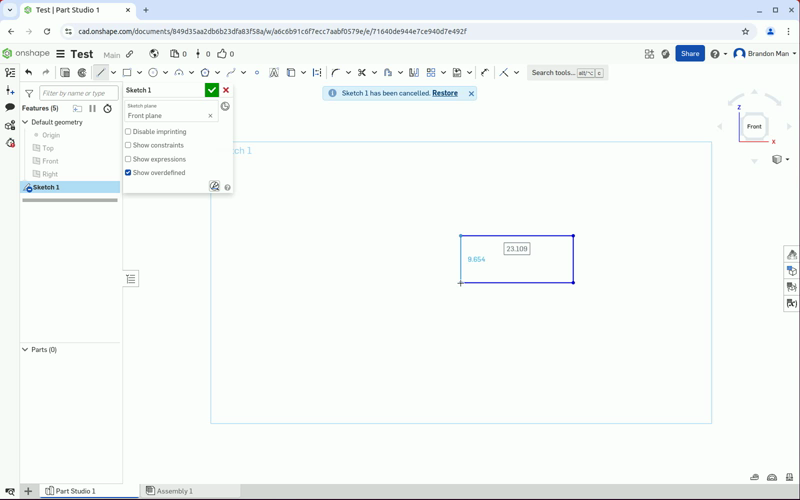
key(esc)
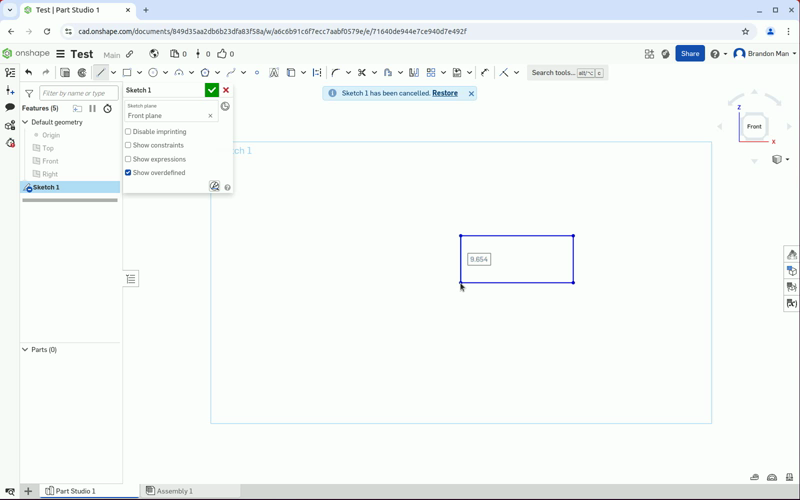
mouse_move(561, 269)
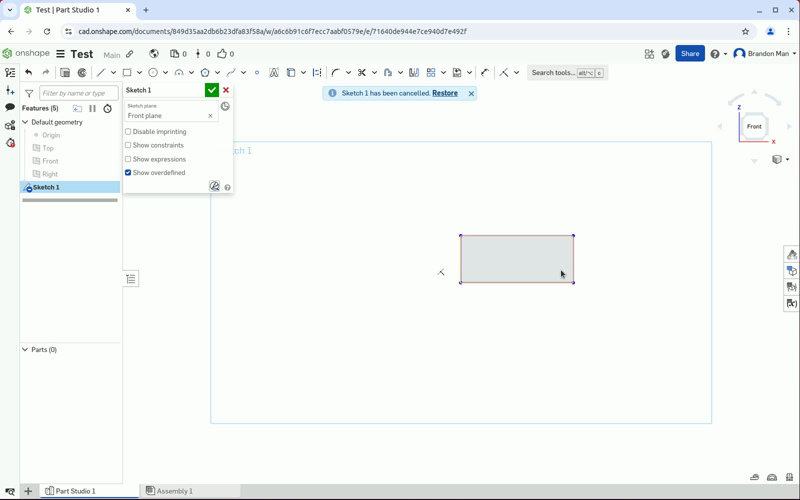
click(561, 269)
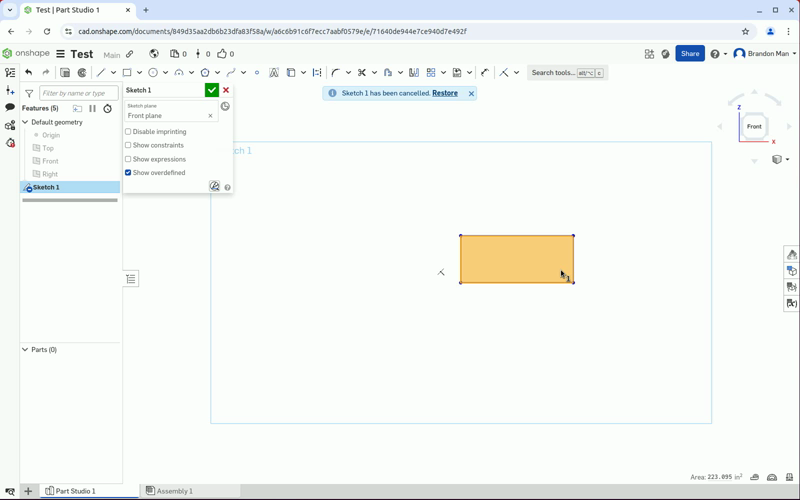
mouse_move(73, 352)
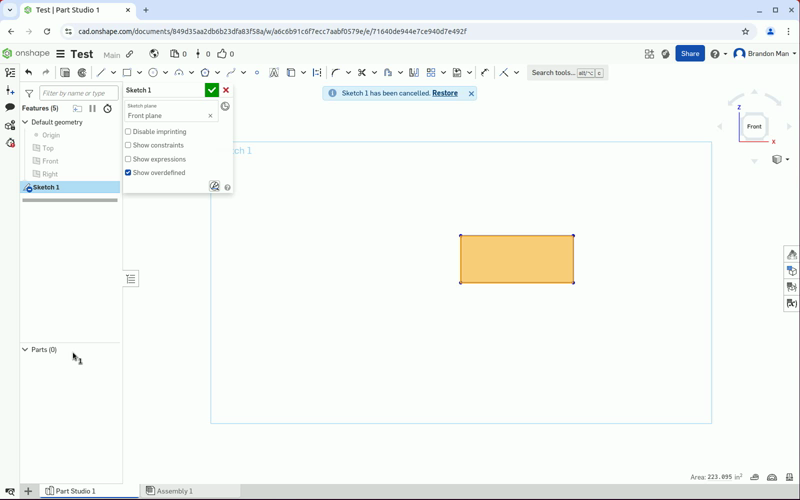
key(shift+y)
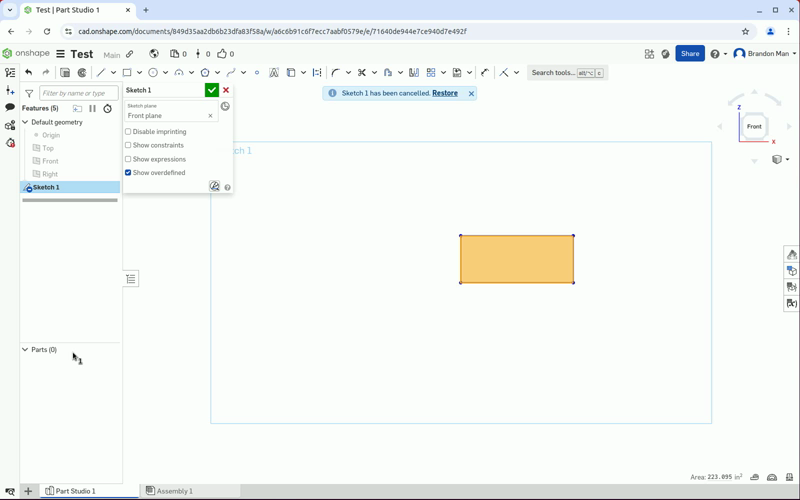
key(shift+e)
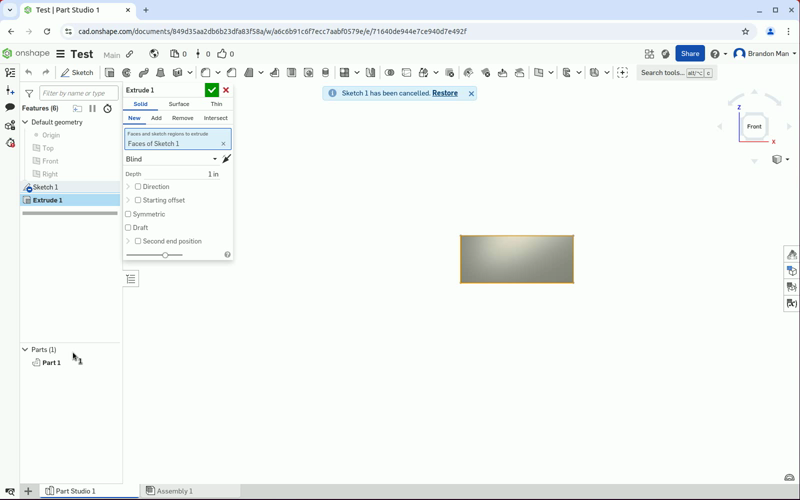
mouse_move(143, 106)
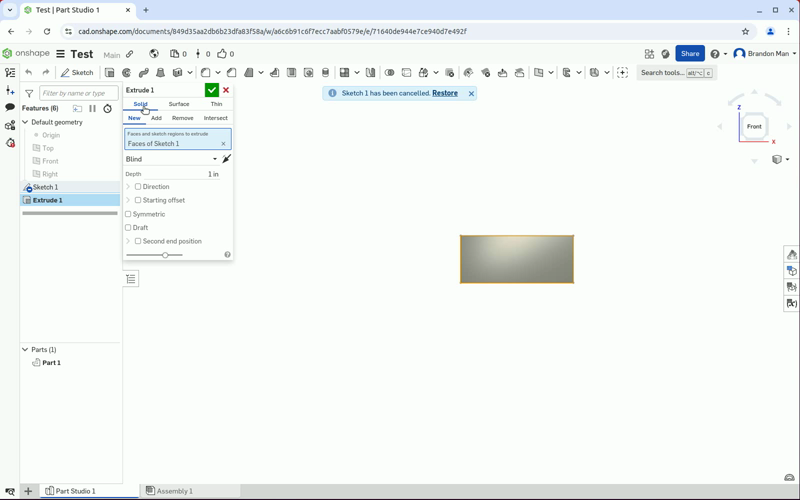
click(143, 106)
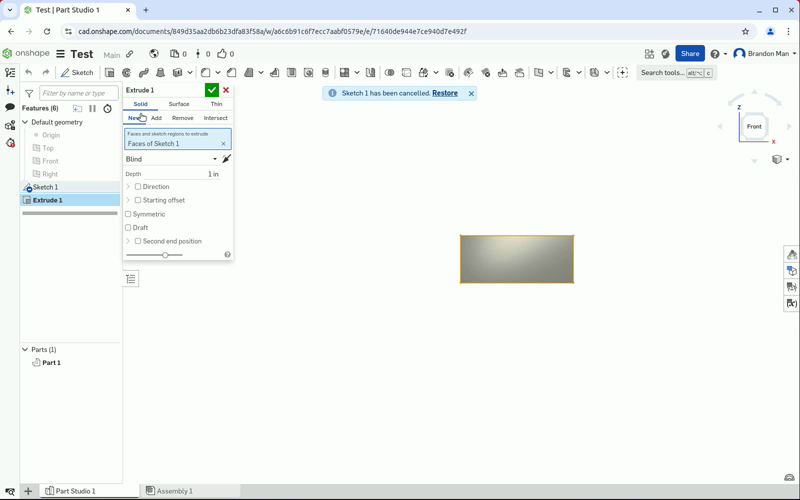
mouse_move(137, 120)
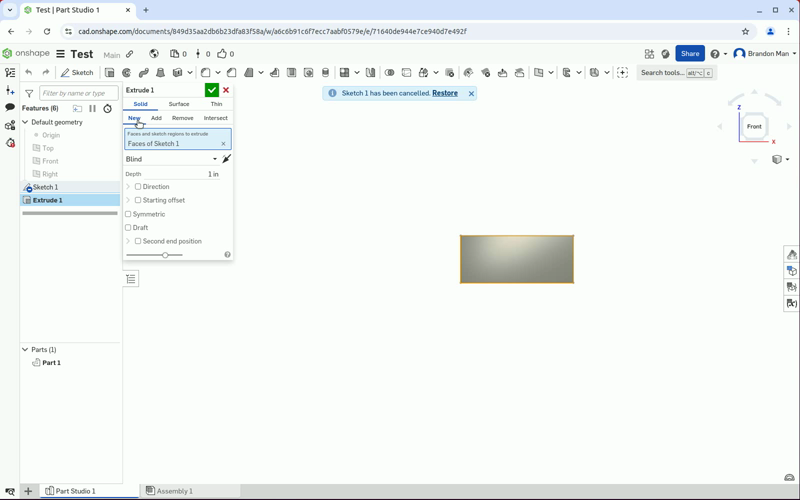
click(137, 120)
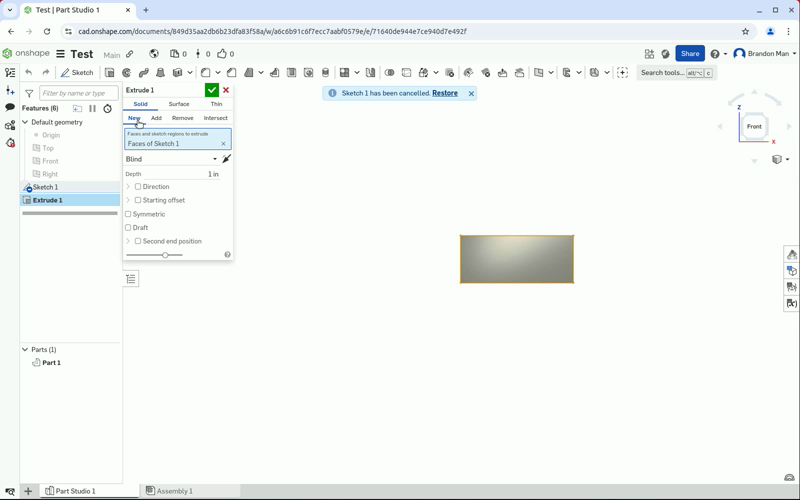
key(tab, 4)
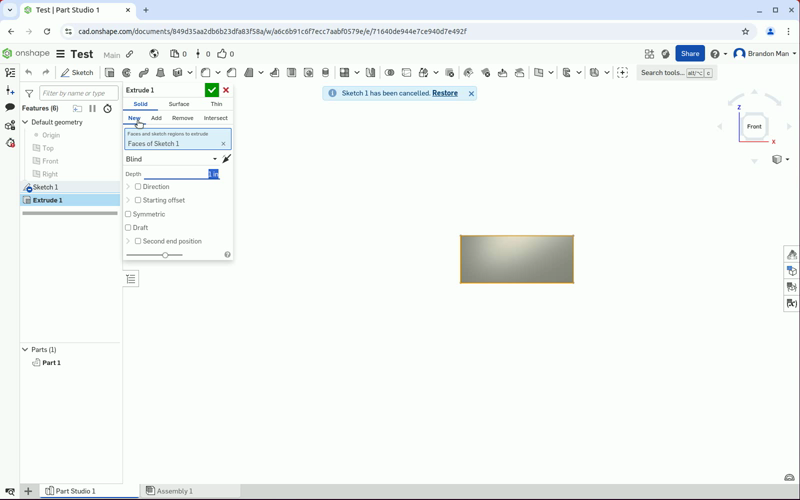
text(1.685)
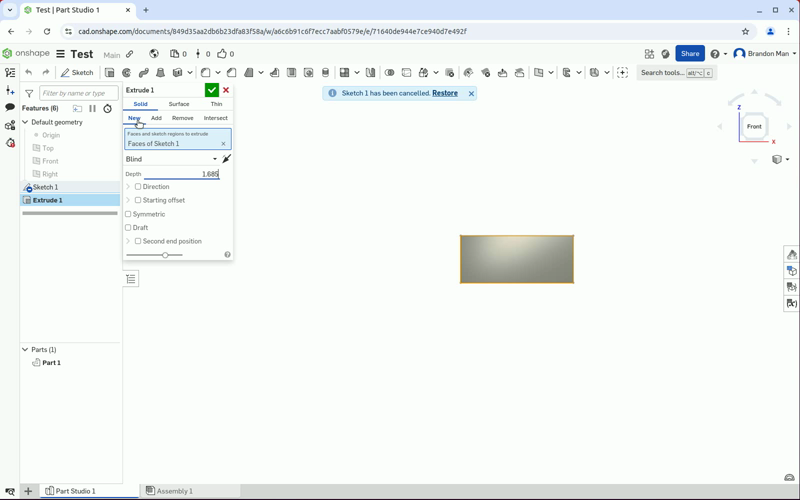
key(enter)
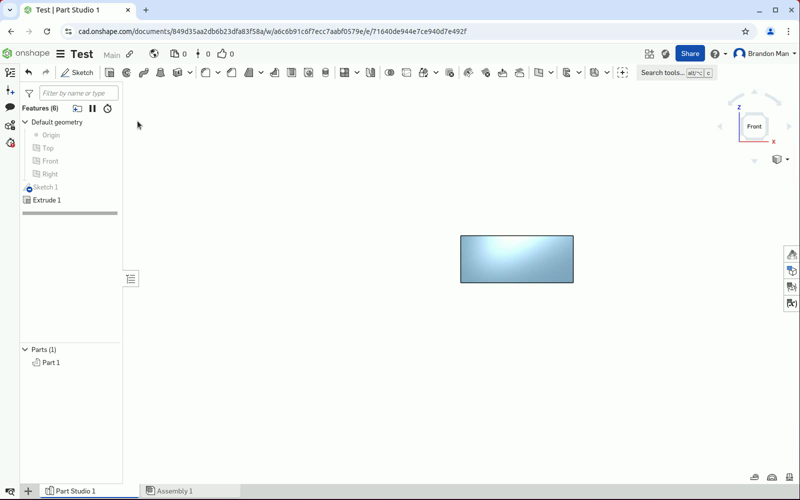
key(shift+h)
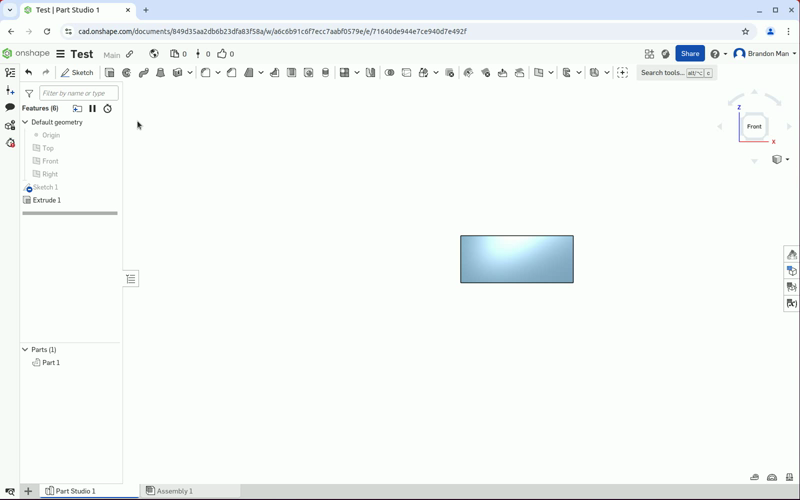
key(shift+h)
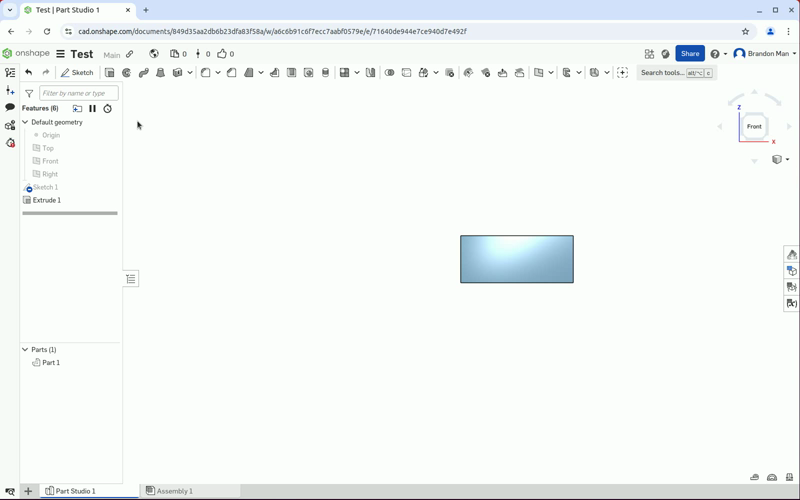
mouse_move(73, 189)
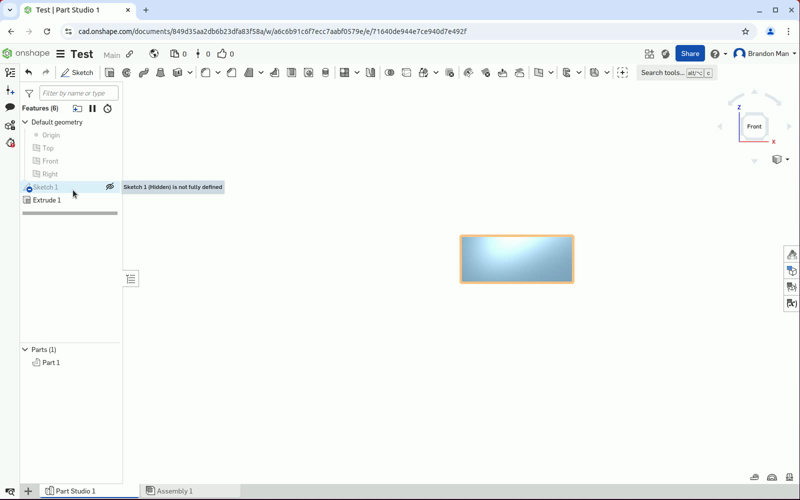
click(73, 189)
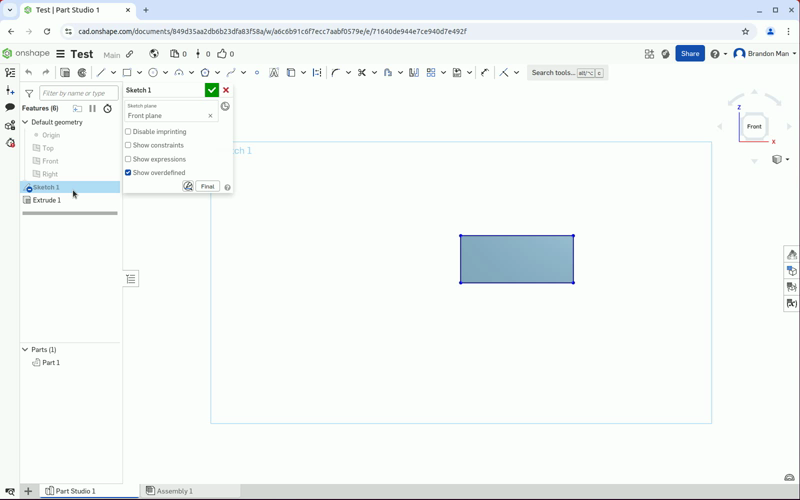
mouse_move(229, 92)
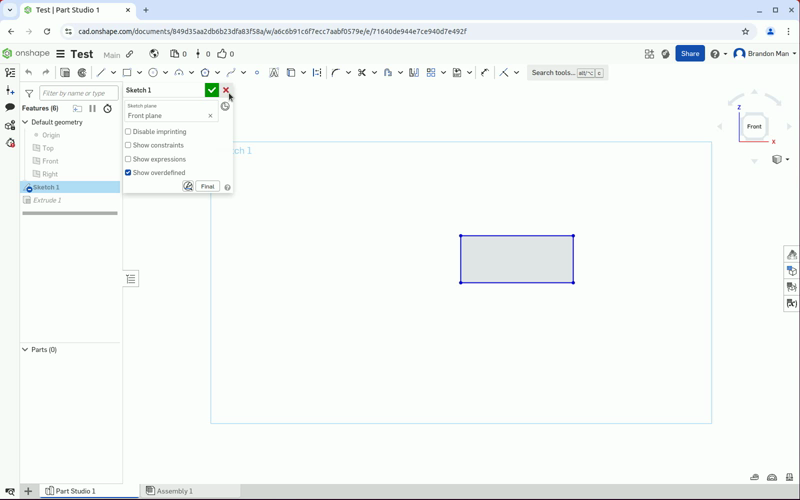
click(229, 92)
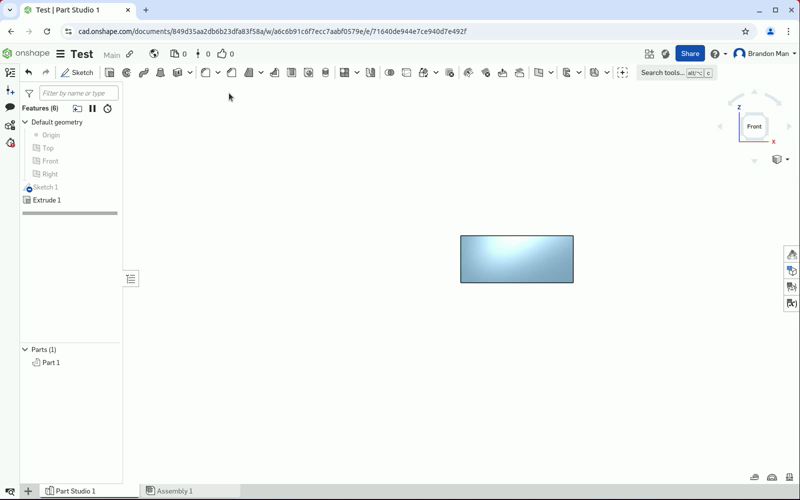
mouse_move(541, 75)
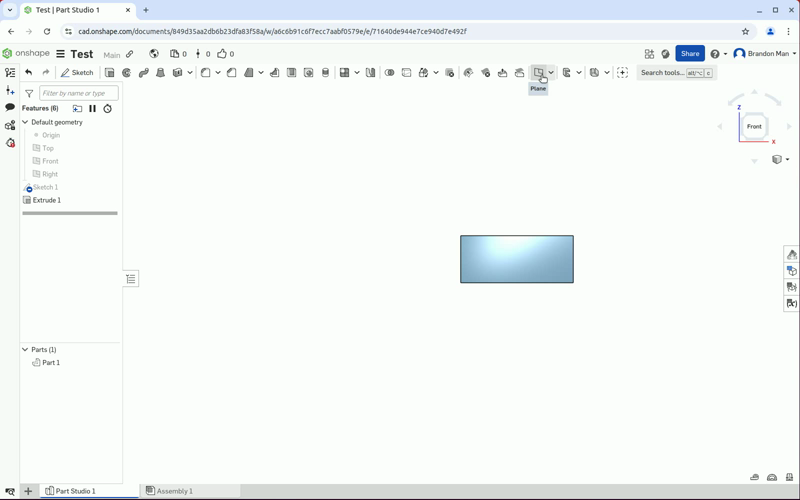
click(541, 75)
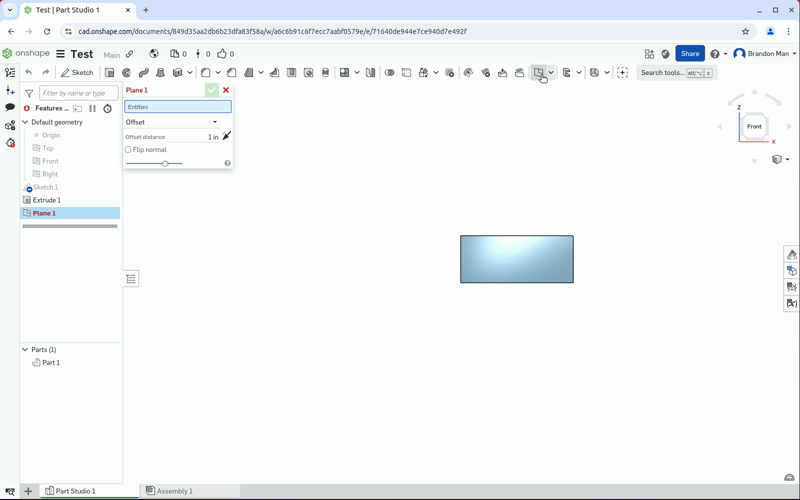
mouse_move(73, 163)
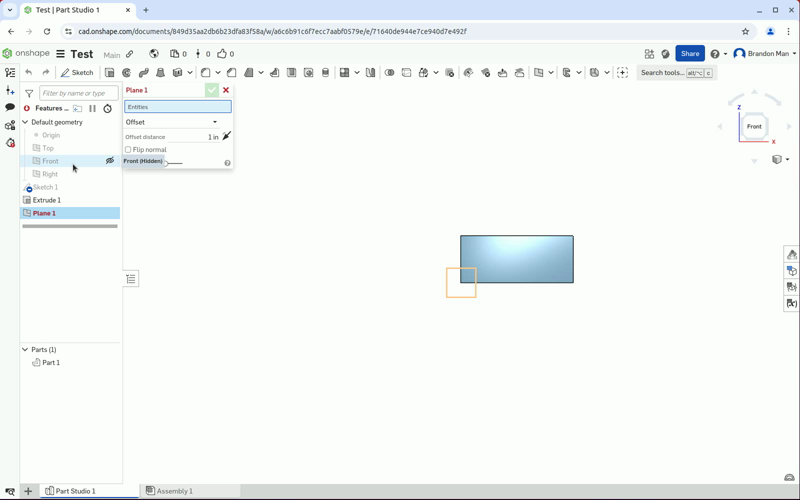
click(73, 163)
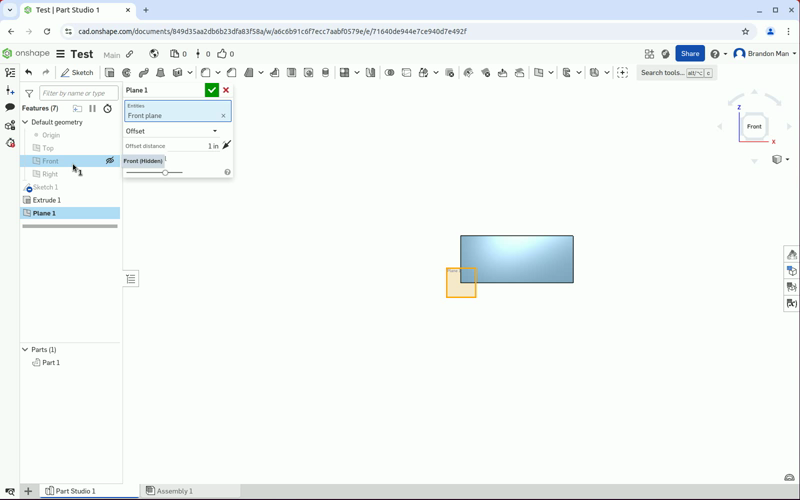
key(tab, 2)
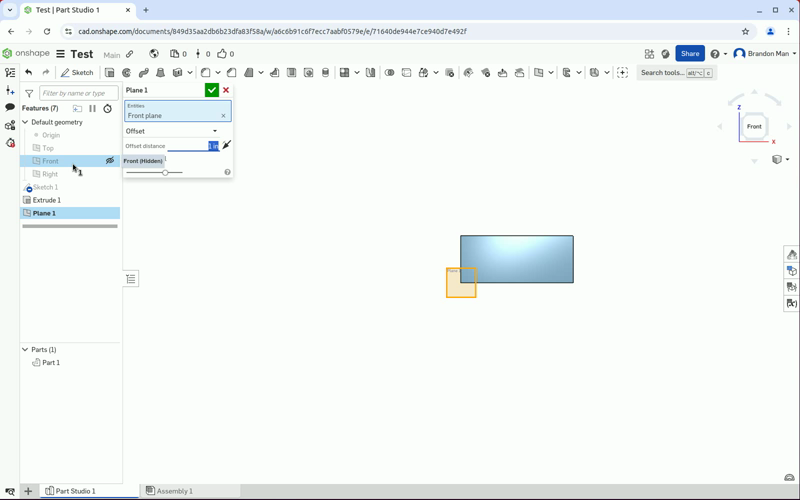
text(1.695)
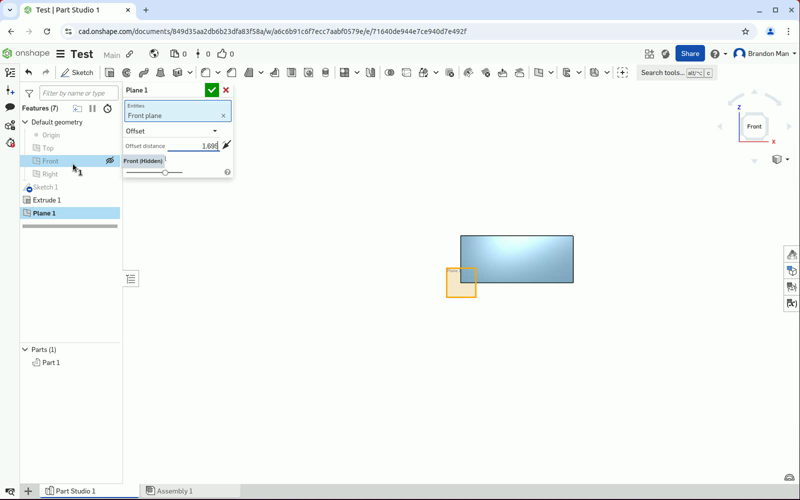
key(enter, 2)
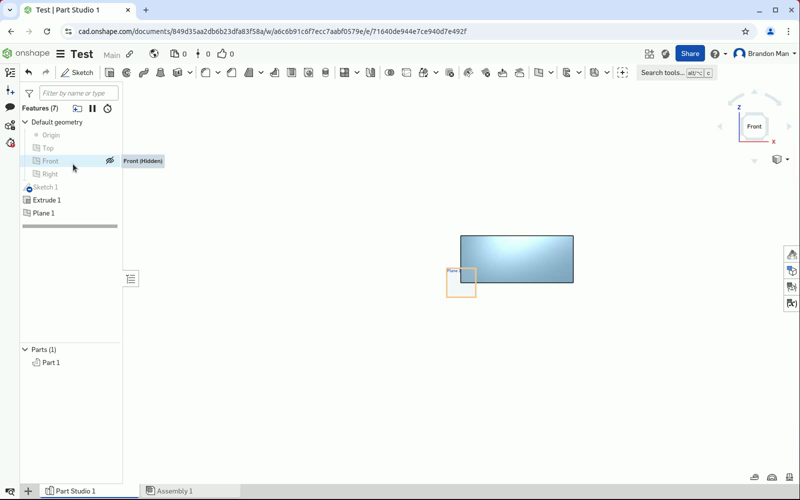
key(shift+s)
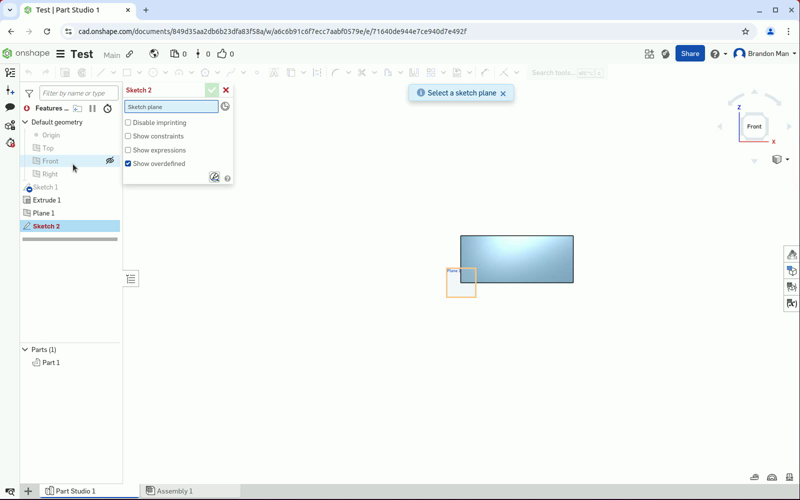
mouse_move(73, 215)
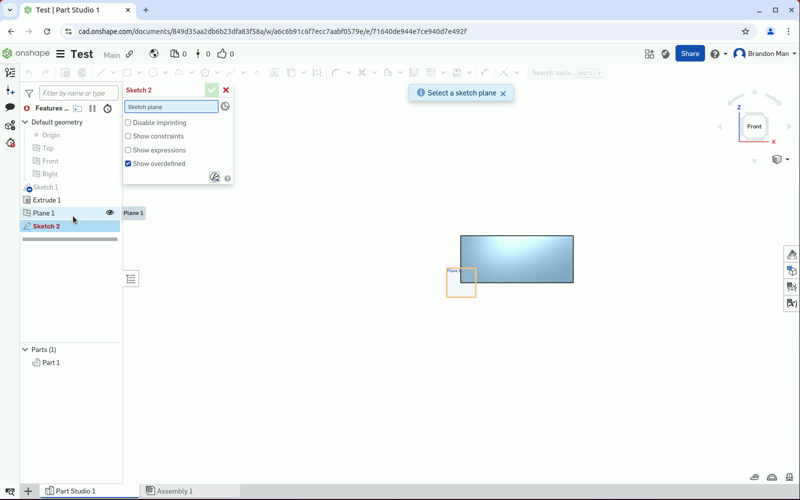
click(73, 215)
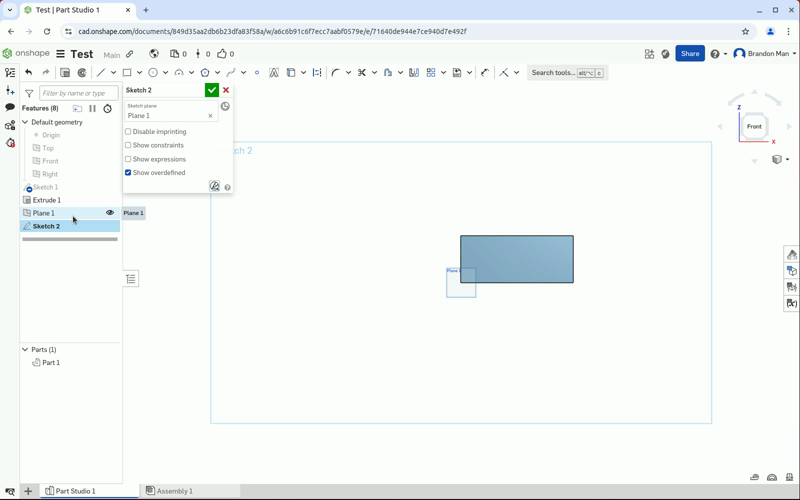
mouse_move(73, 352)
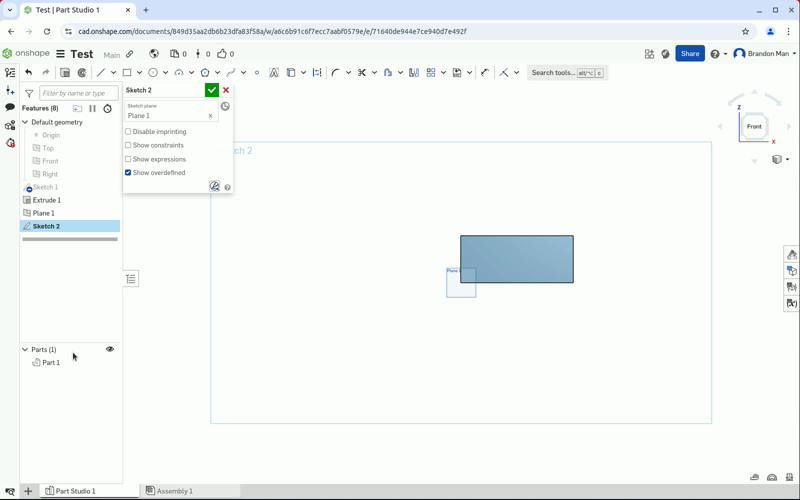
key(y)
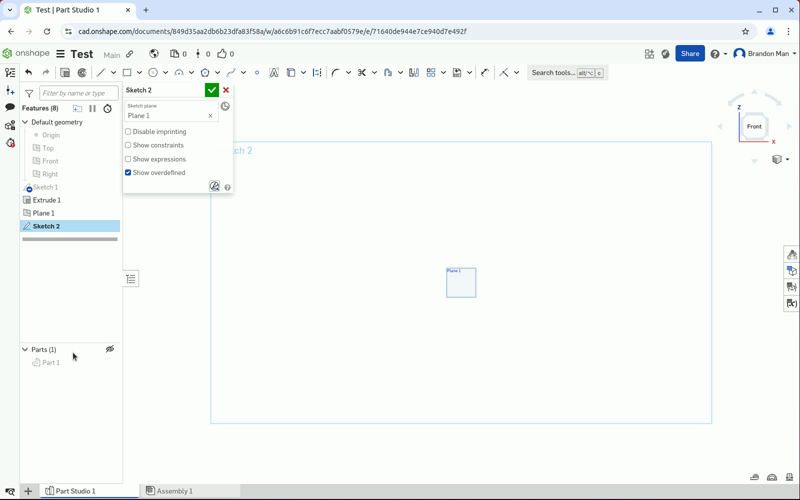
key(c)
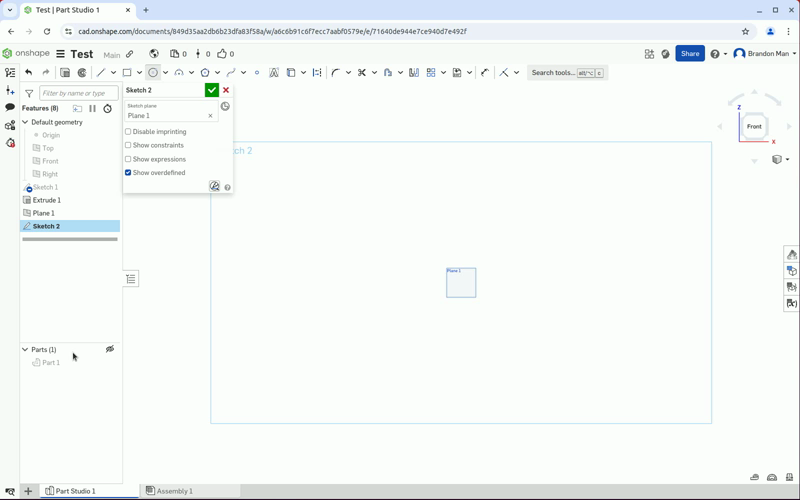
key_down(shift)
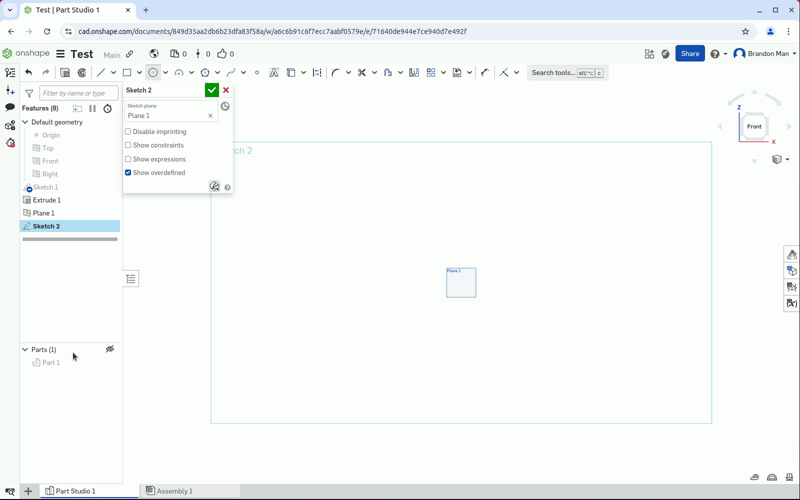
mouse_move(481, 261)
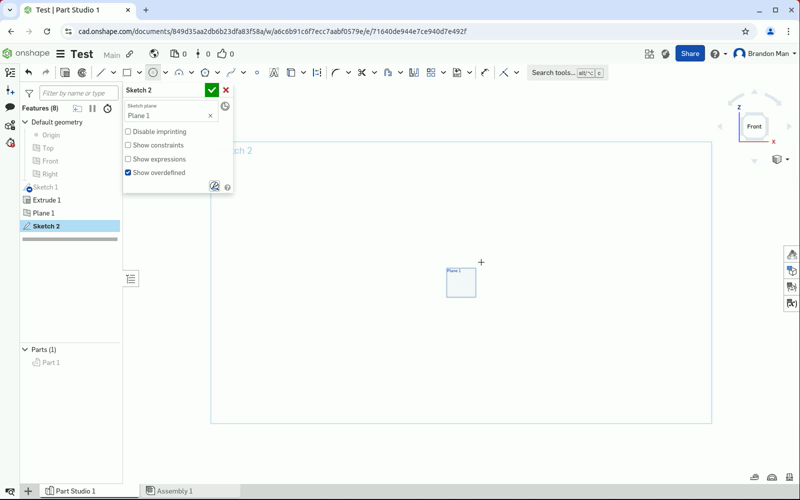
click(481, 261)
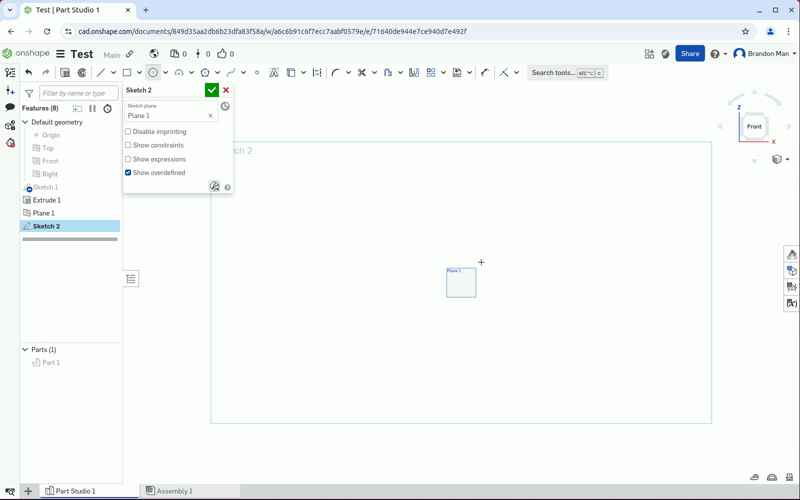
key_up(shift)
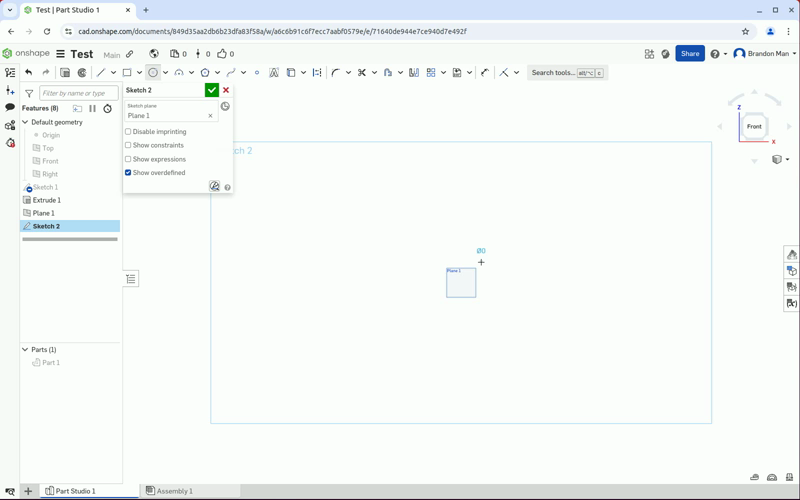
mouse_move(492, 261)
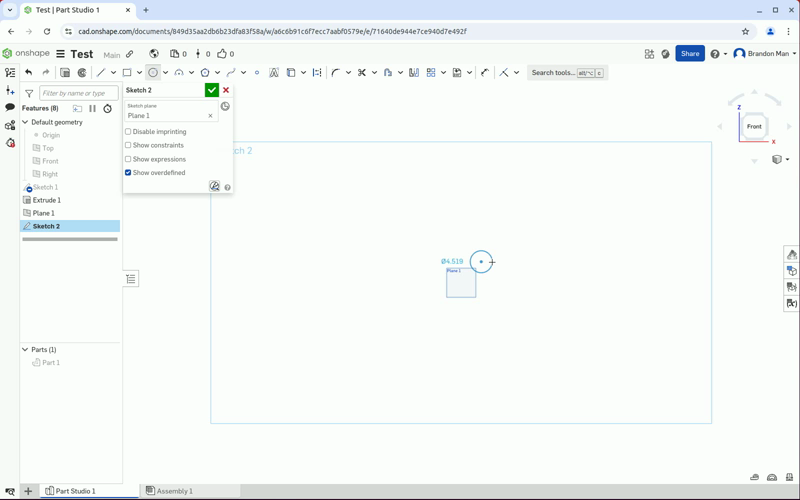
click(492, 261)
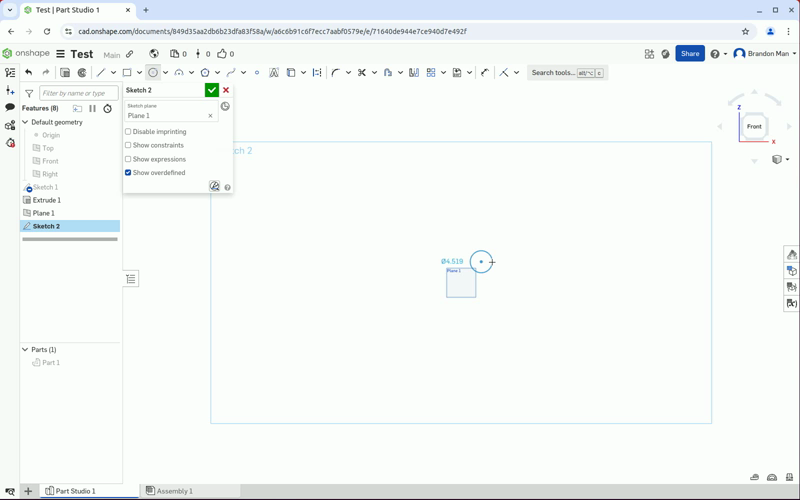
key(esc)
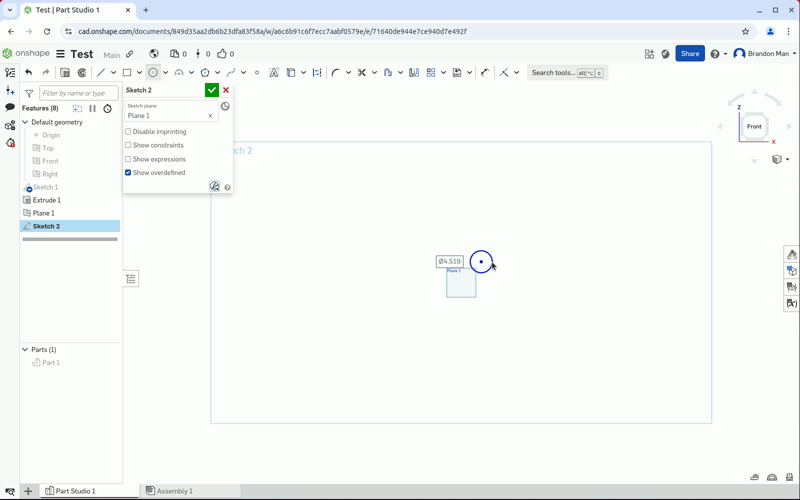
mouse_move(471, 261)
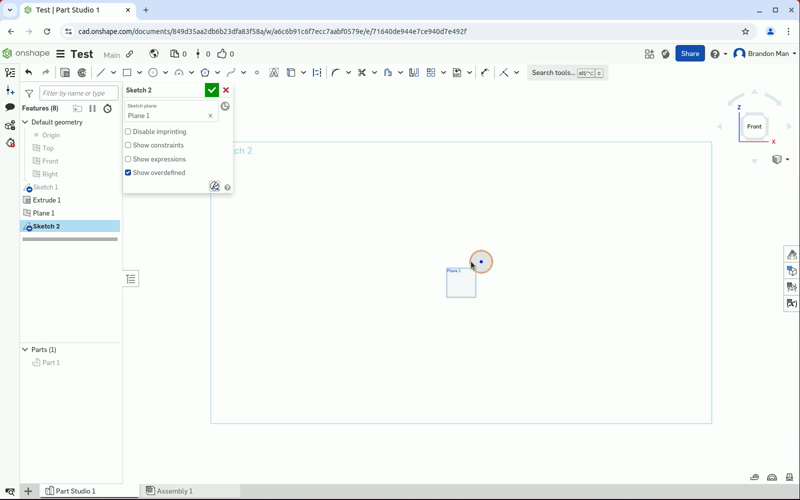
scroll(6)
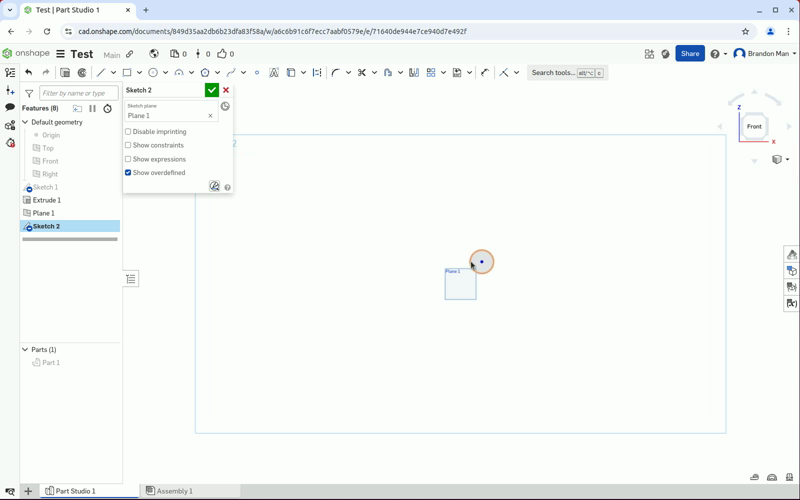
scroll(6)
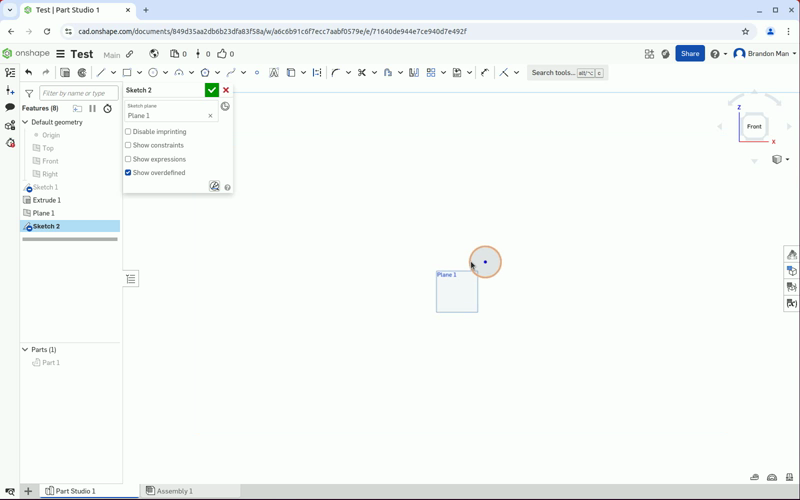
scroll(6)
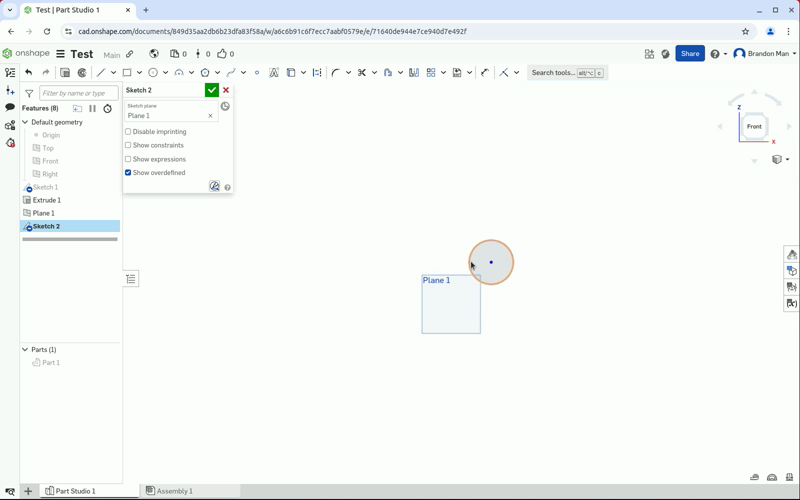
scroll(6)
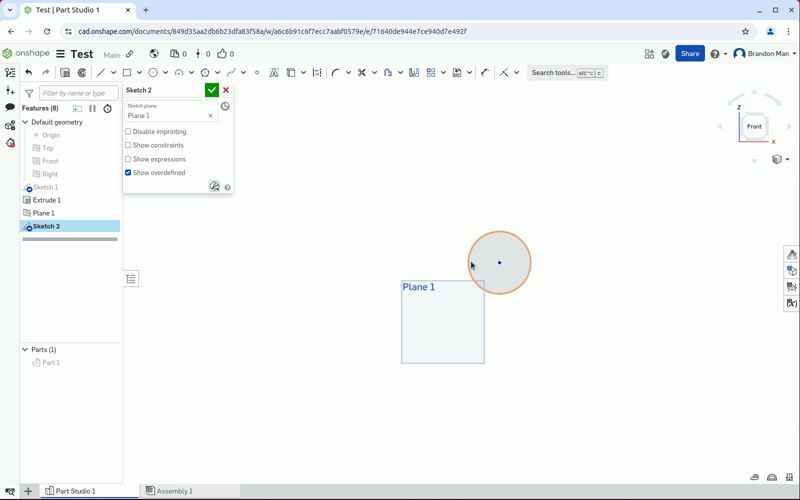
scroll(6)
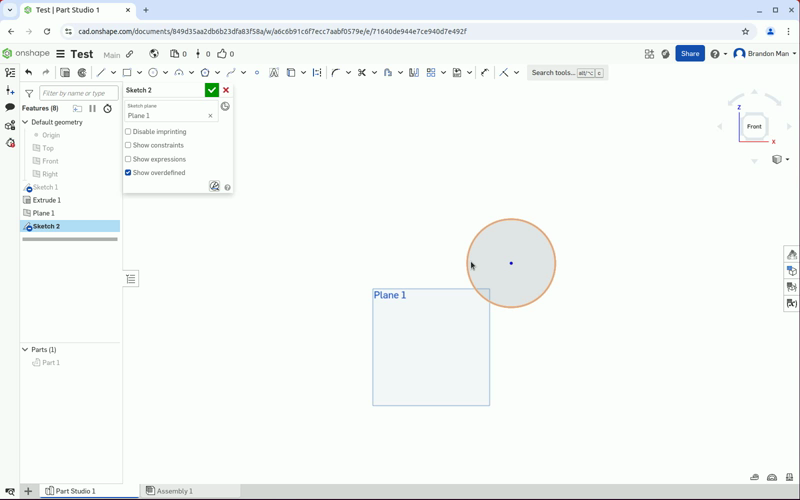
scroll(6)
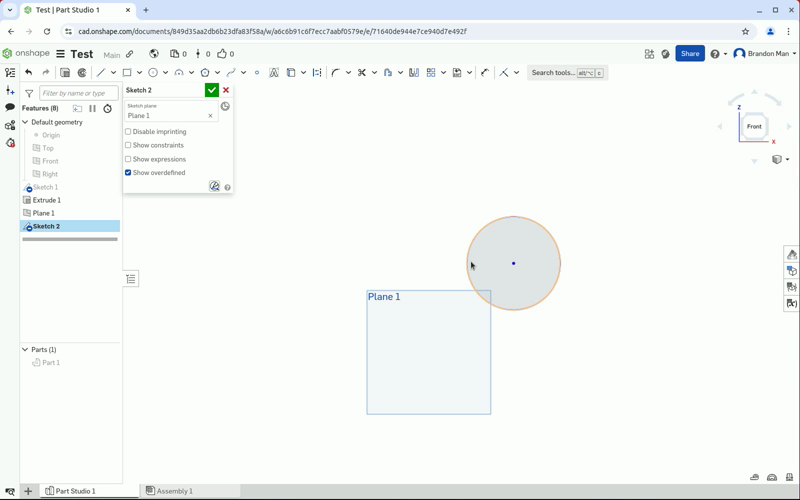
scroll(6)
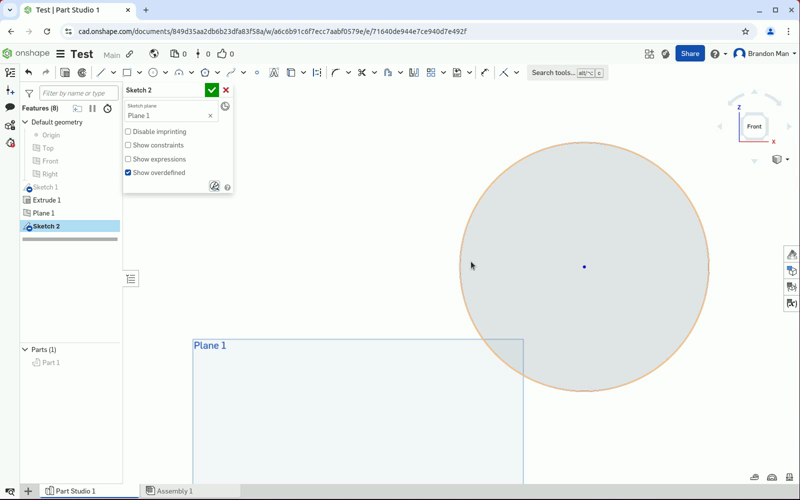
click(471, 261)
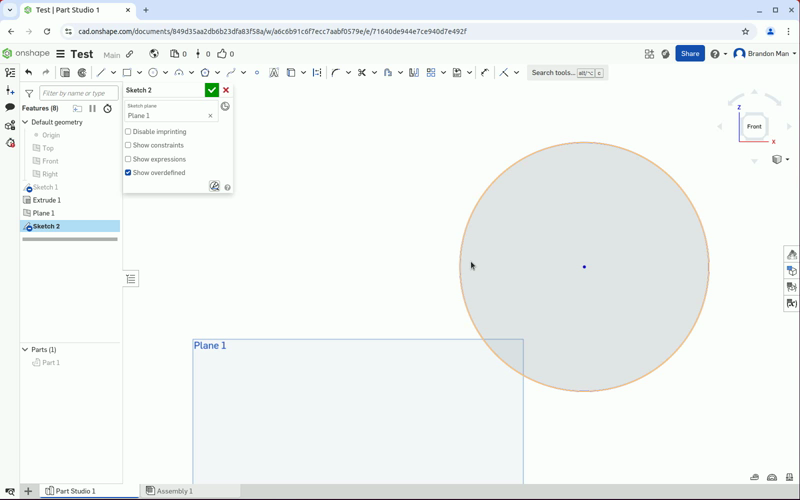
scroll(-6)
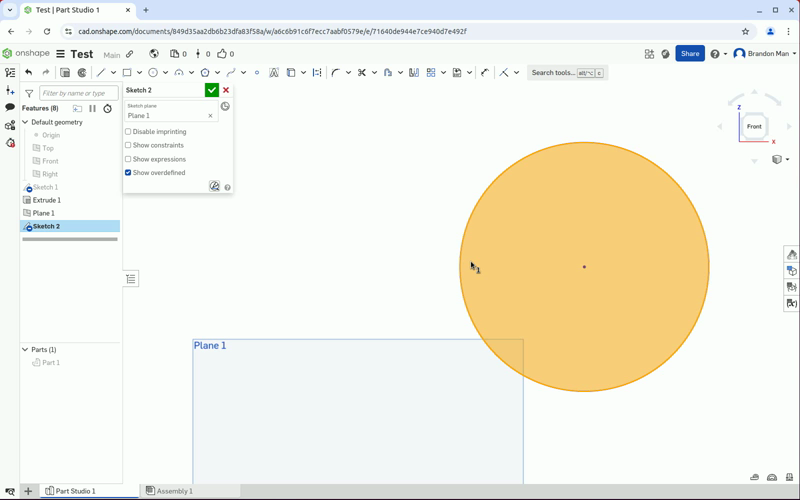
scroll(-6)
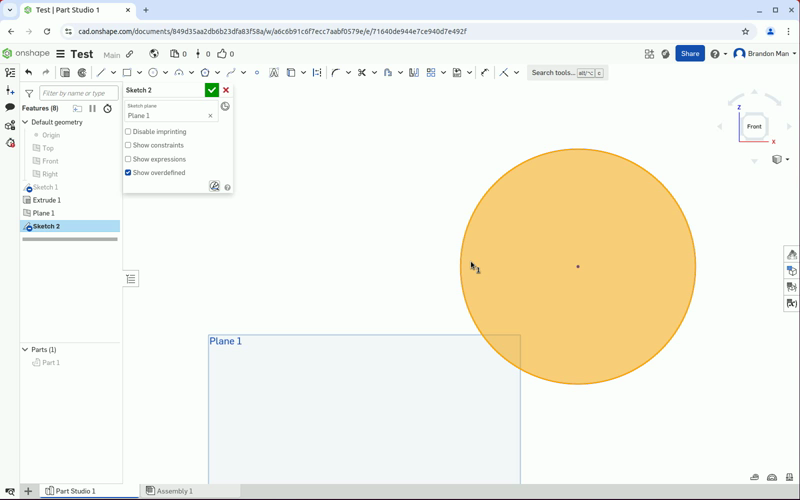
scroll(-6)
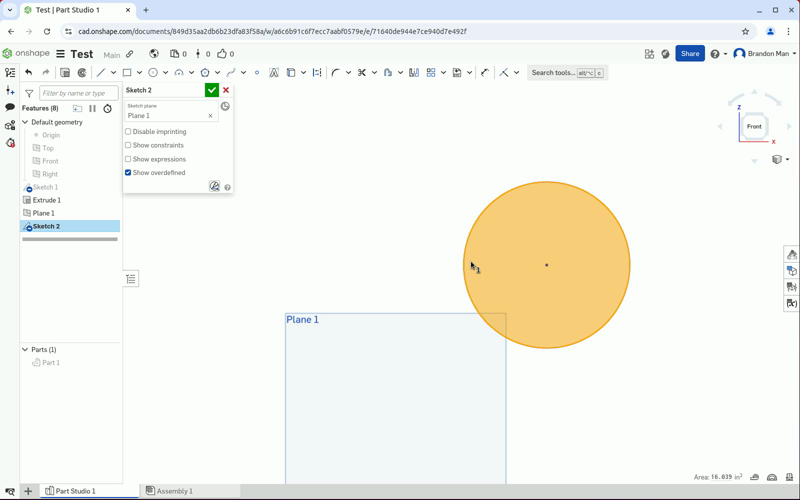
scroll(-6)
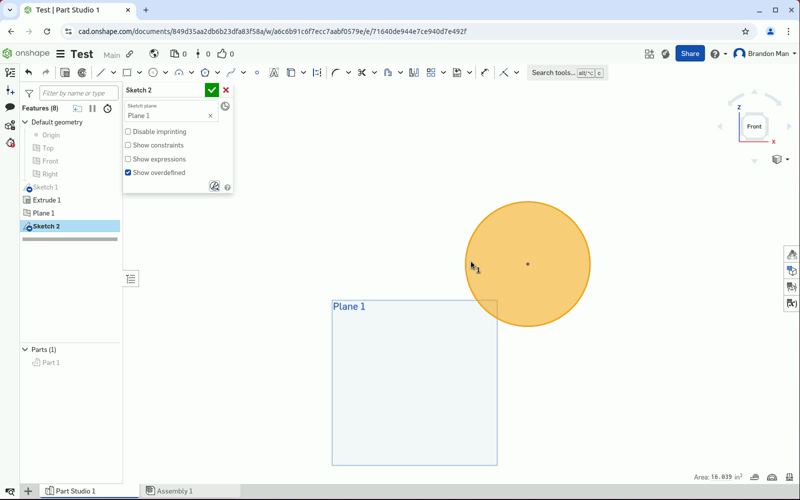
scroll(-6)
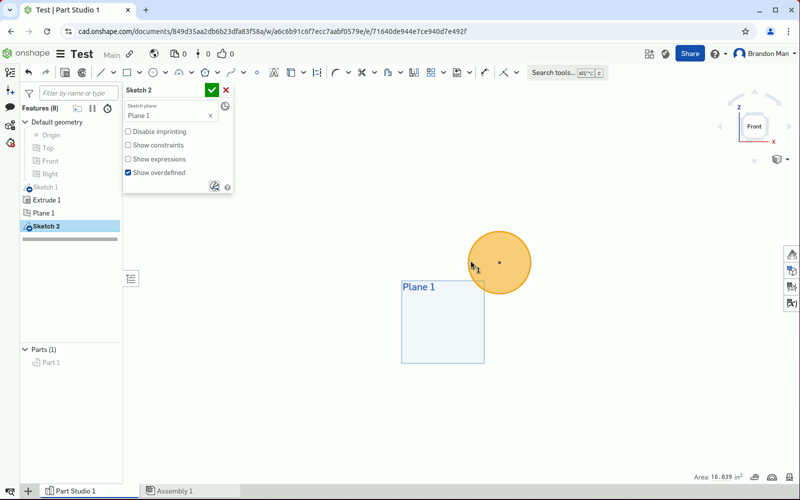
scroll(-6)
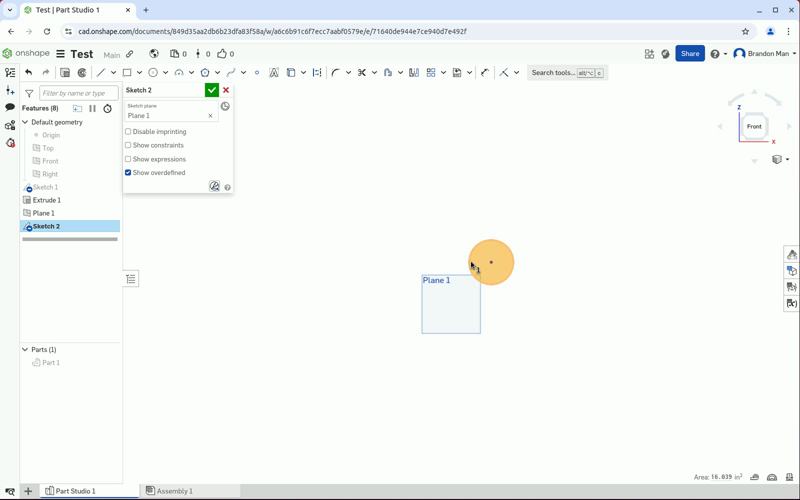
scroll(-6)
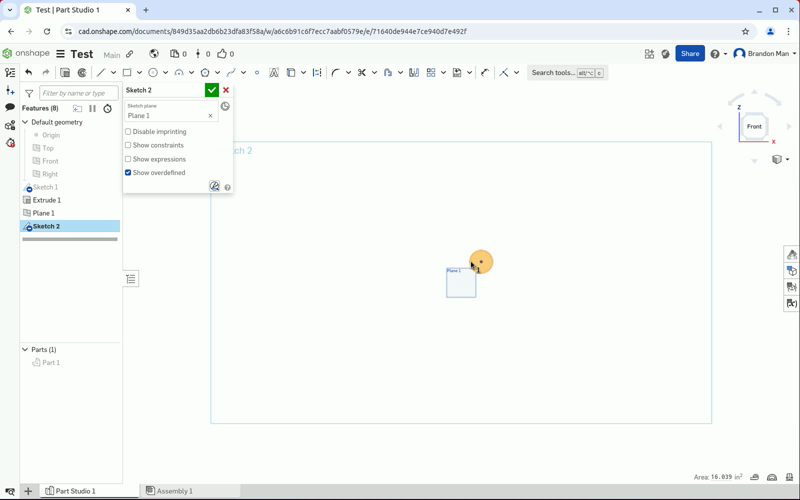
mouse_move(73, 352)
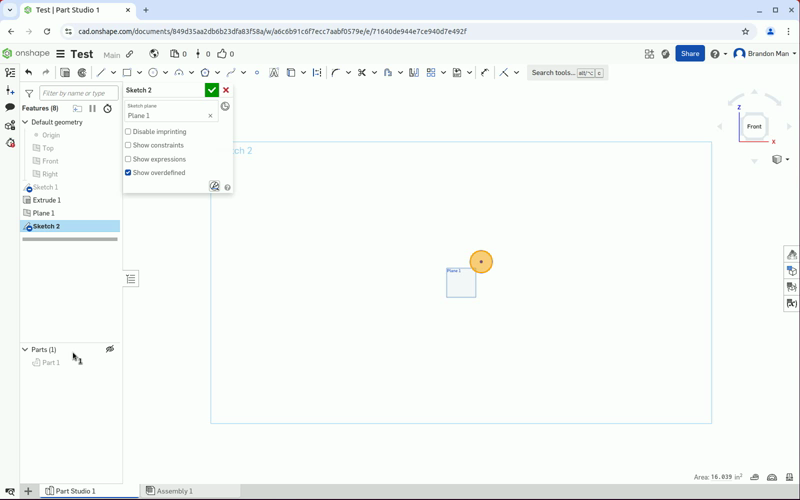
key(shift+y)
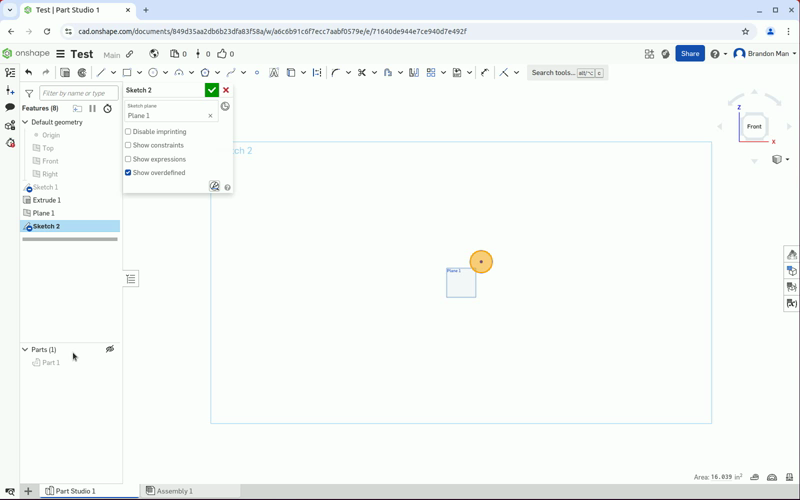
key(shift+e)
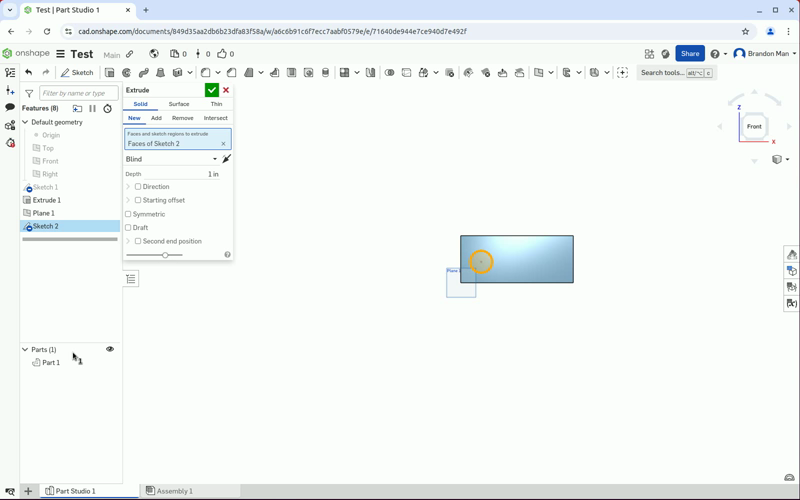
mouse_move(143, 106)
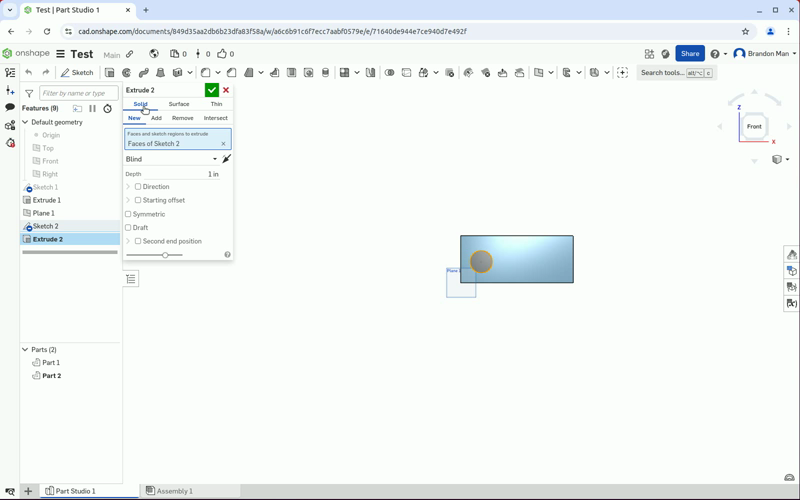
click(143, 106)
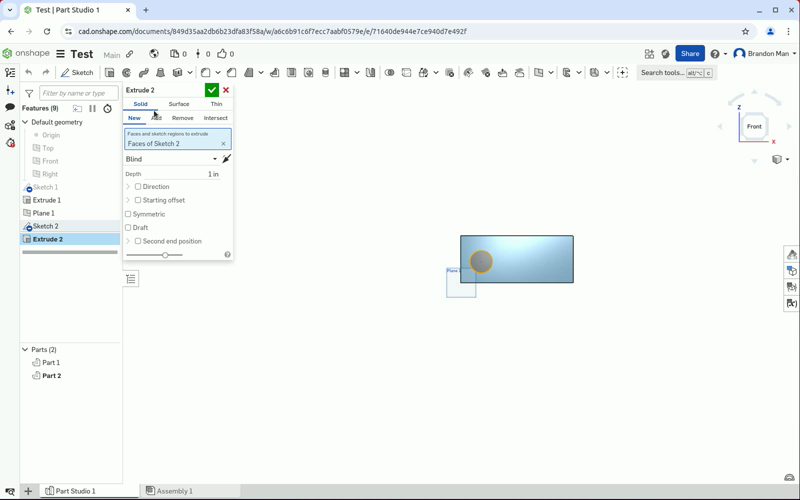
mouse_move(186, 120)
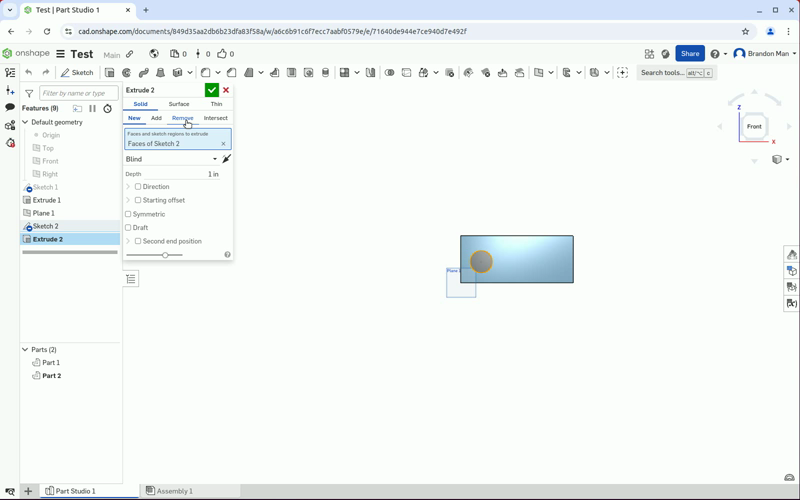
click(186, 120)
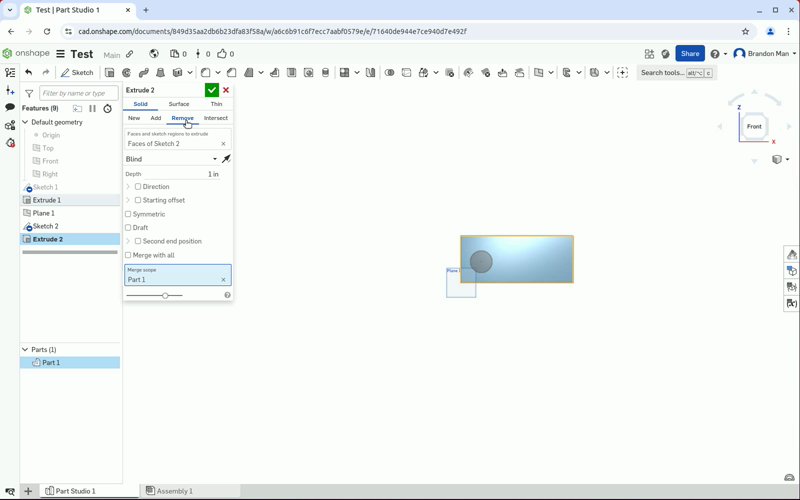
key(tab, 4)
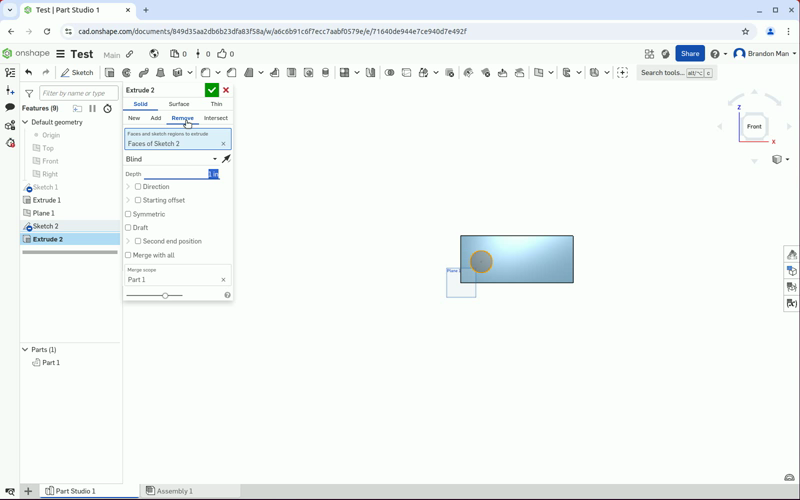
text(2.166)
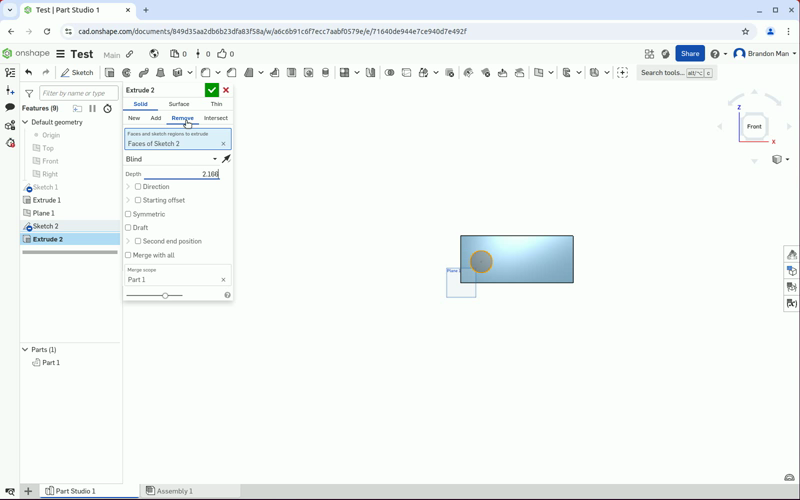
key(tab, 6)
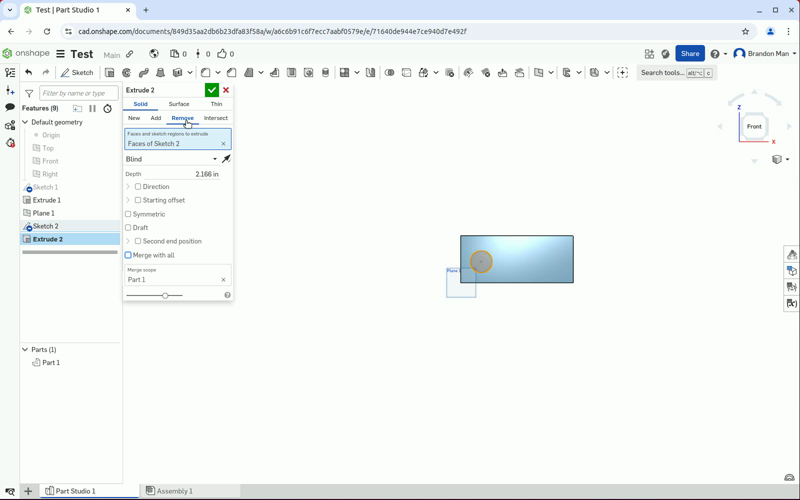
key(space)
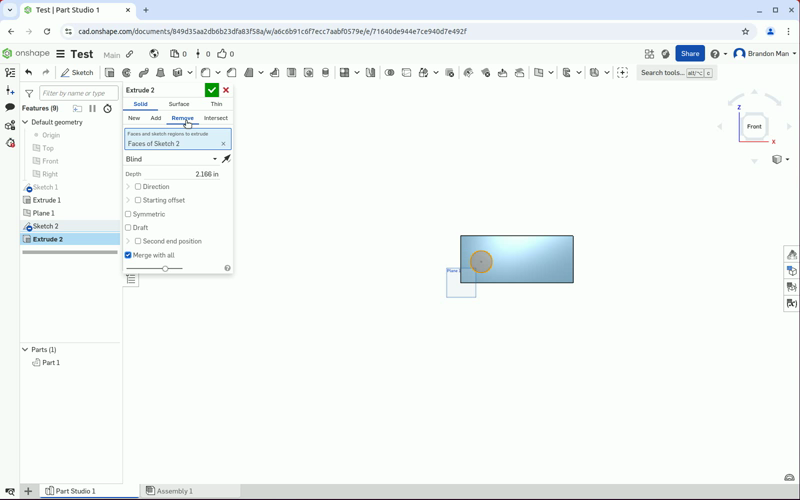
key(enter)
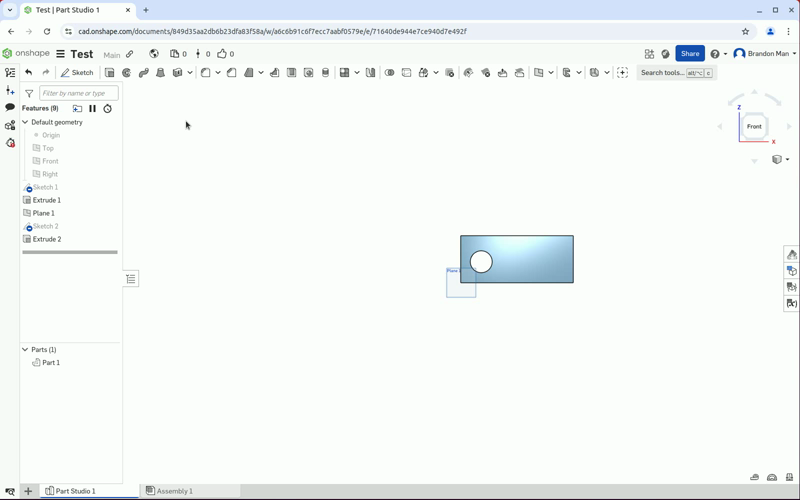
key(shift+h)
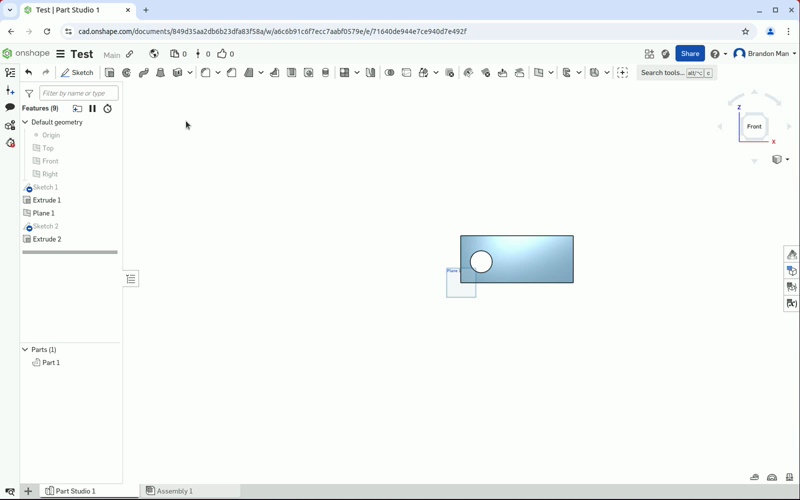
key(shift+h)
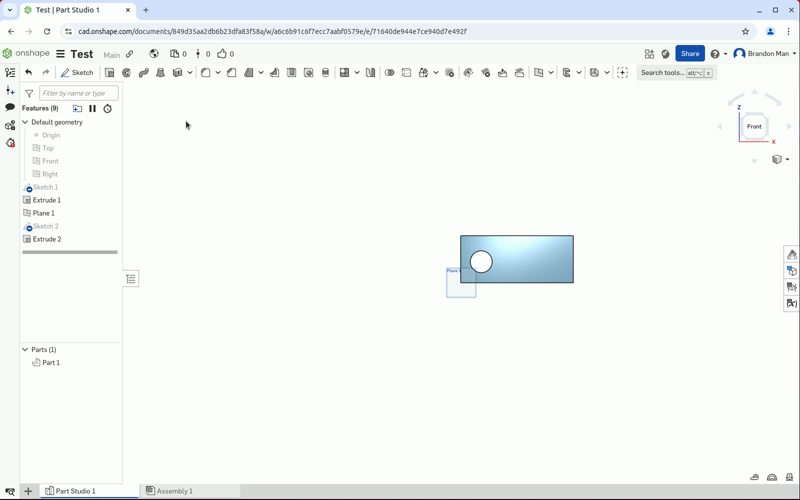
mouse_move(73, 189)
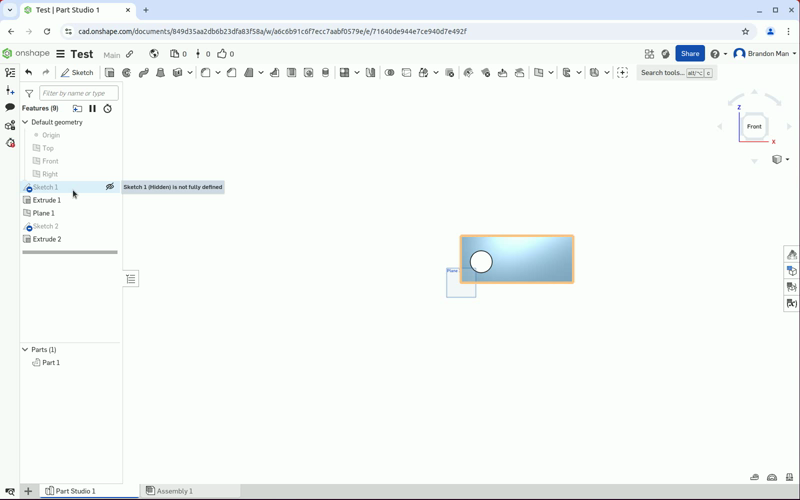
click(73, 189)
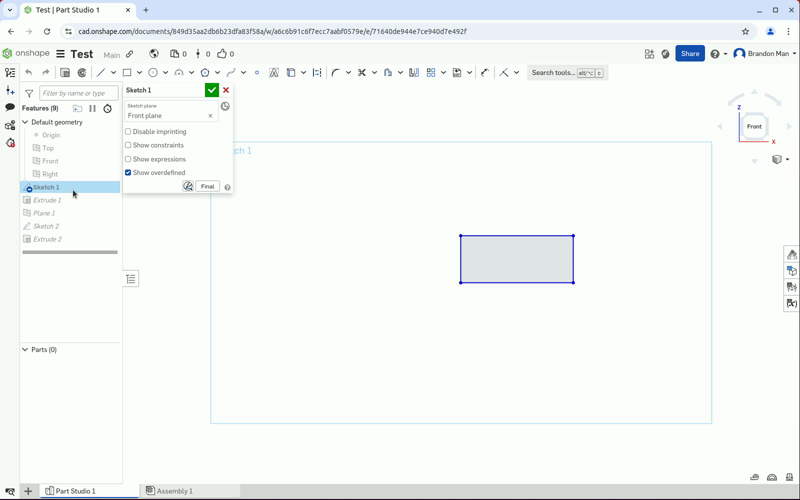
mouse_move(229, 92)
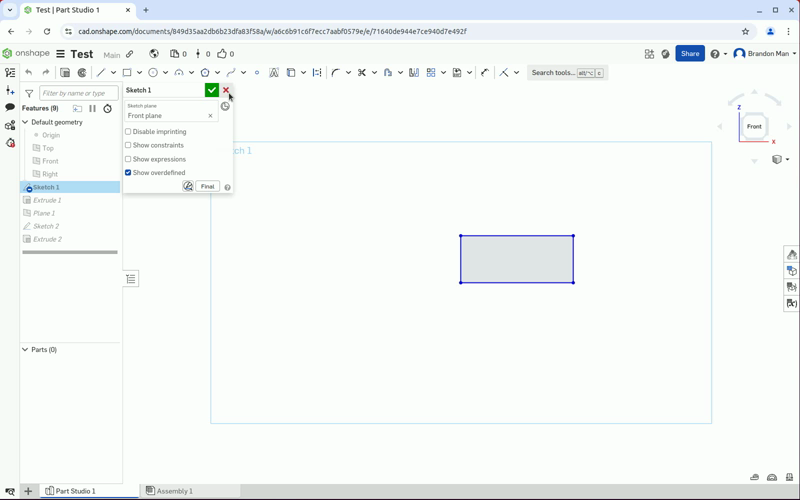
click(229, 92)
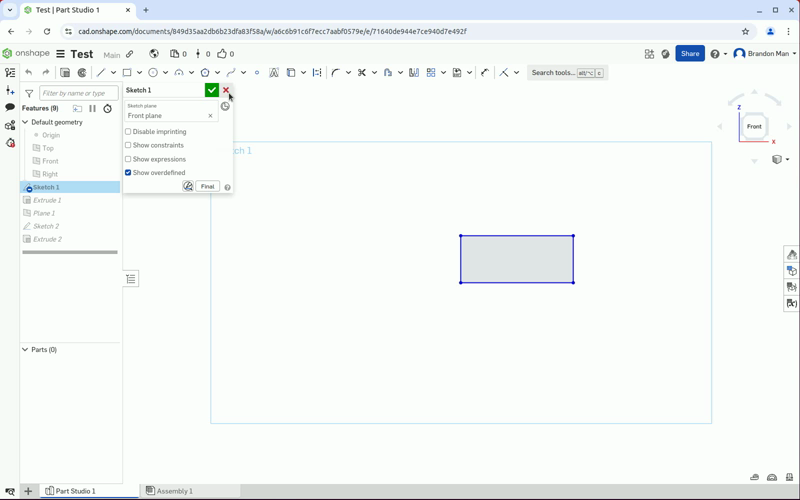
key(shift+s)
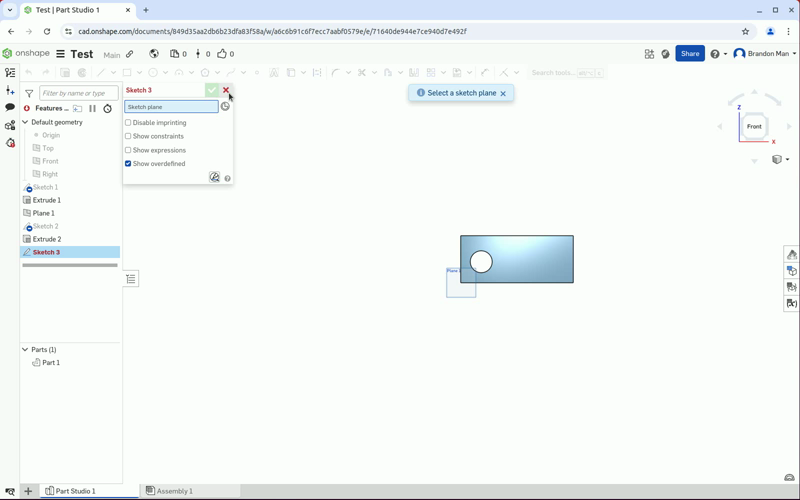
mouse_move(73, 215)
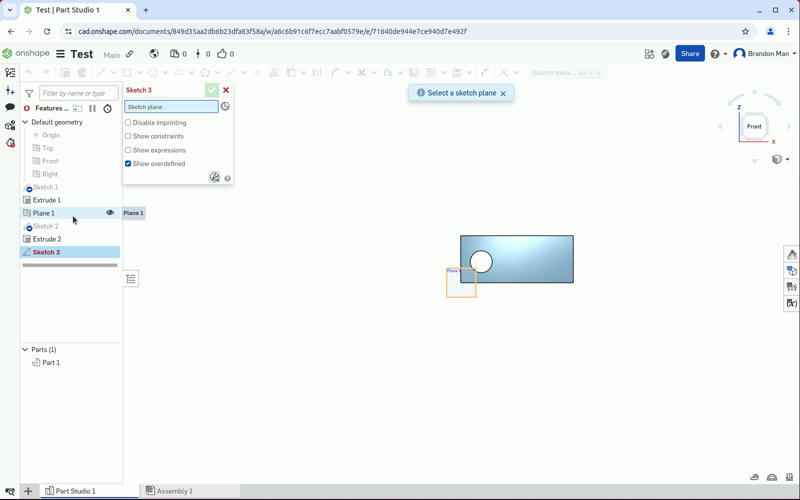
click(73, 215)
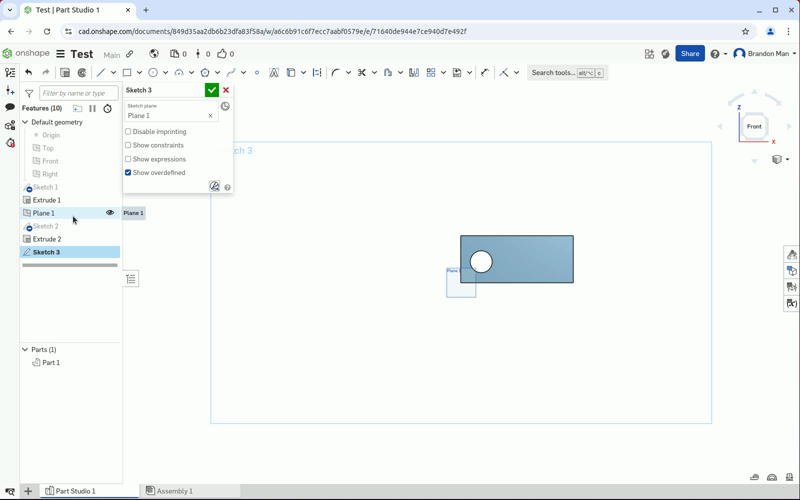
mouse_move(73, 352)
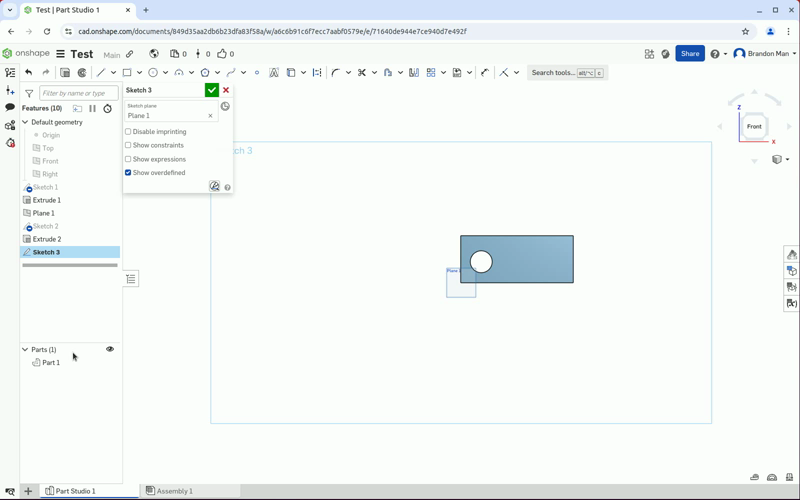
key(y)
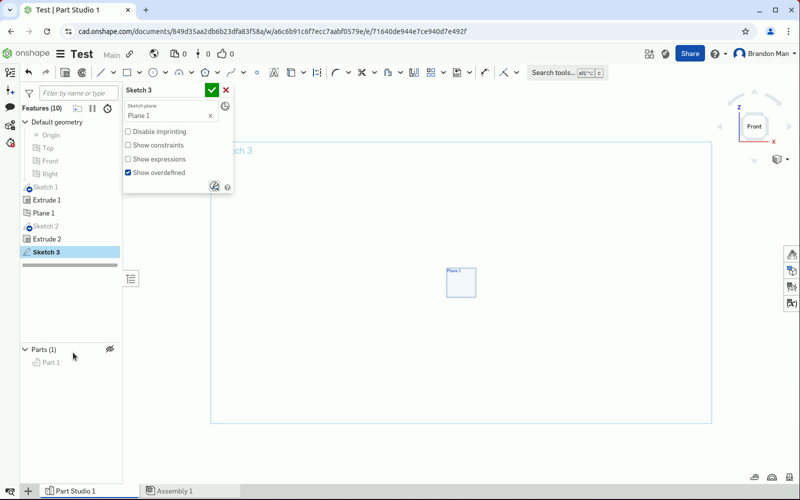
key(c)
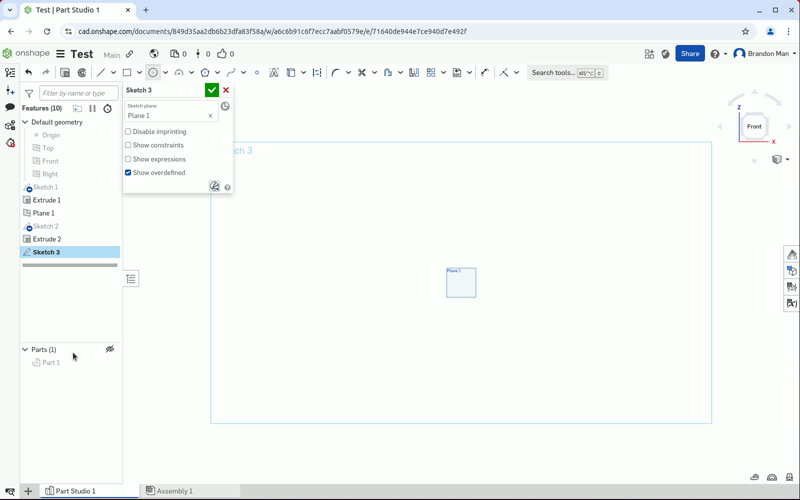
key_down(shift)
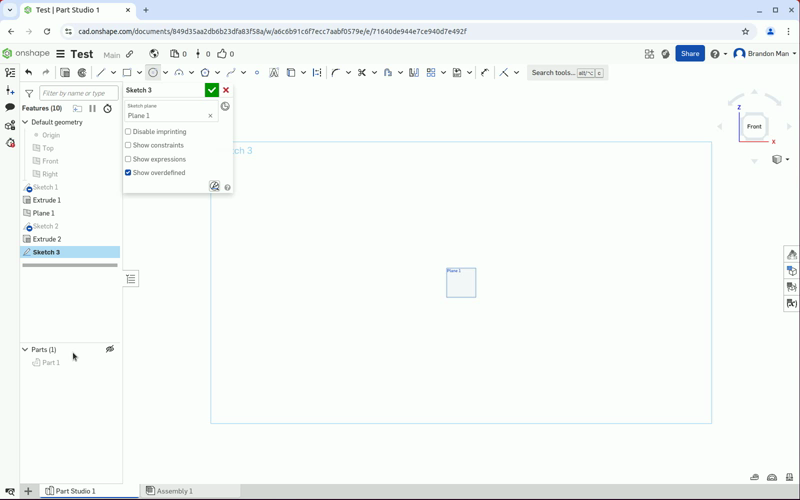
mouse_move(554, 261)
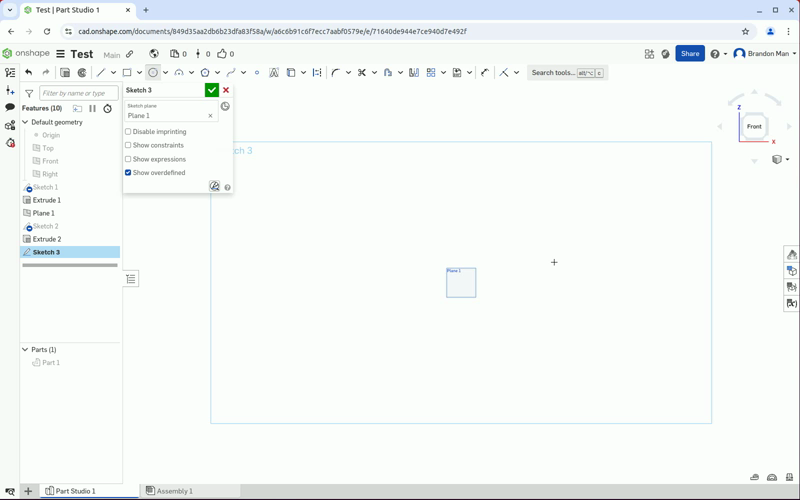
click(554, 261)
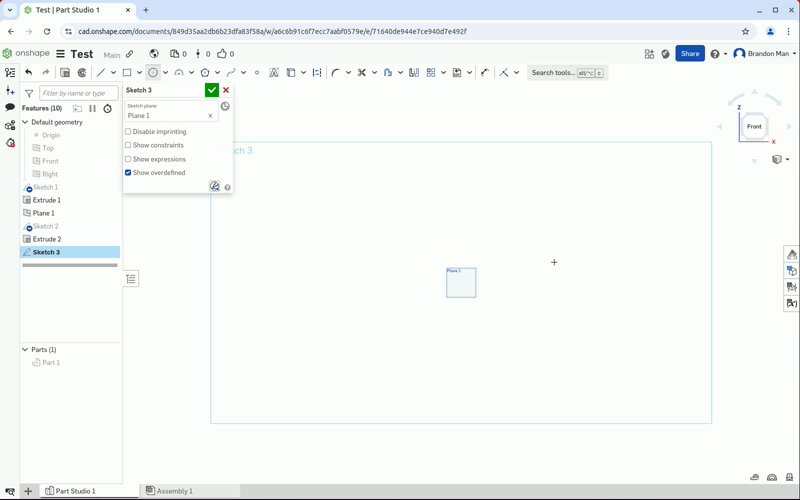
key_up(shift)
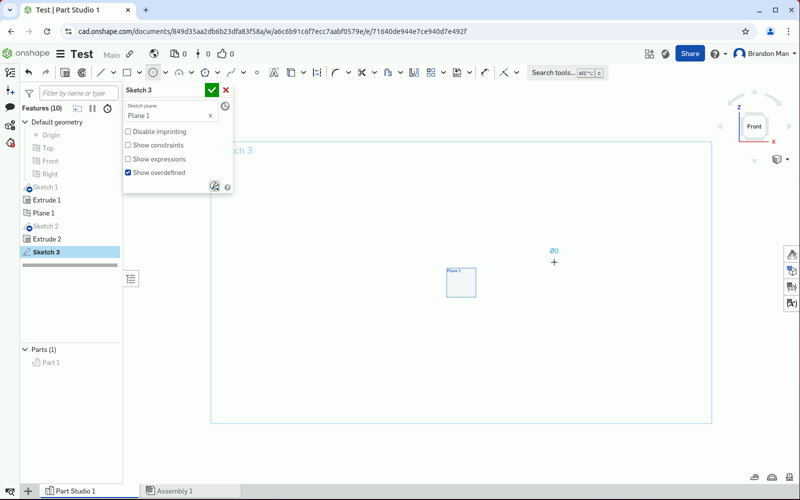
mouse_move(564, 261)
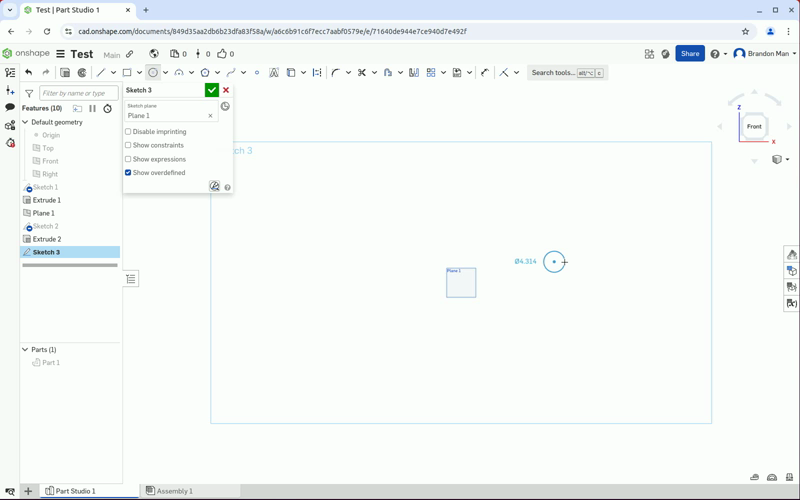
click(564, 261)
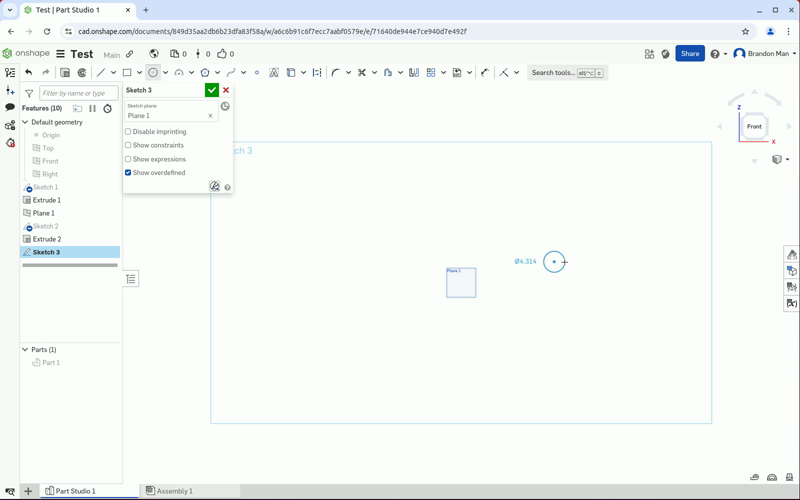
key(esc)
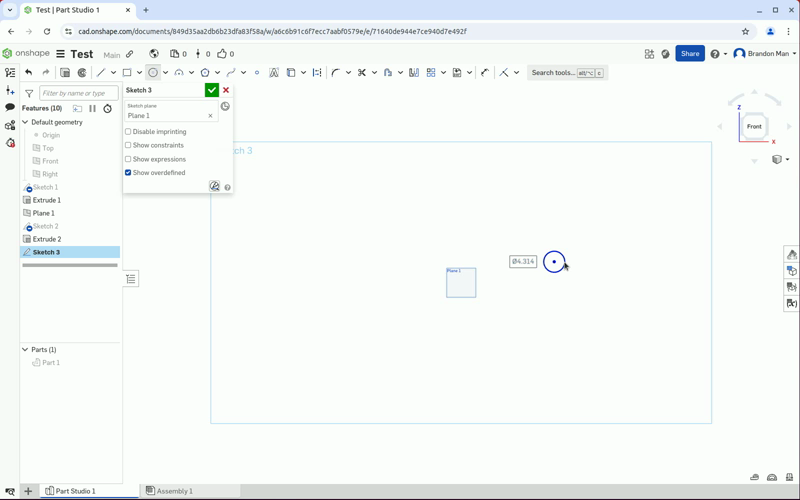
mouse_move(550, 255)
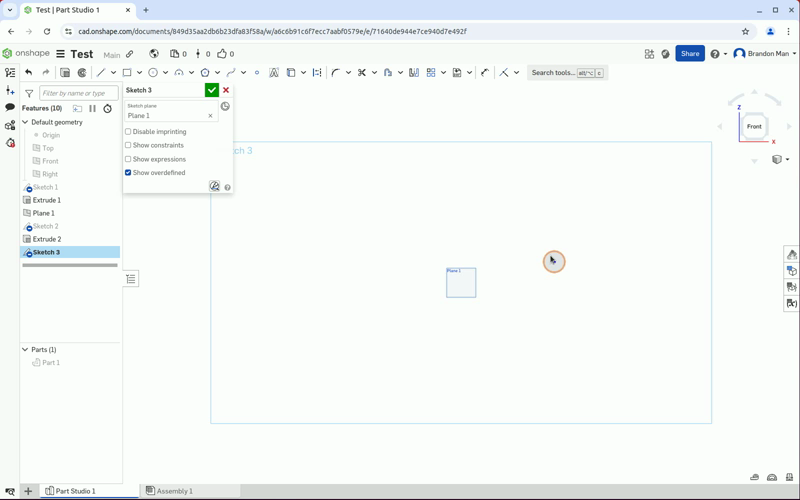
scroll(6)
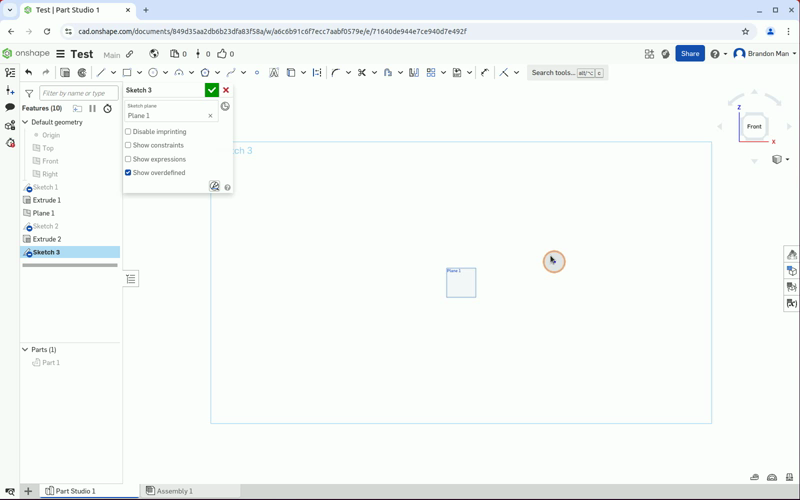
scroll(6)
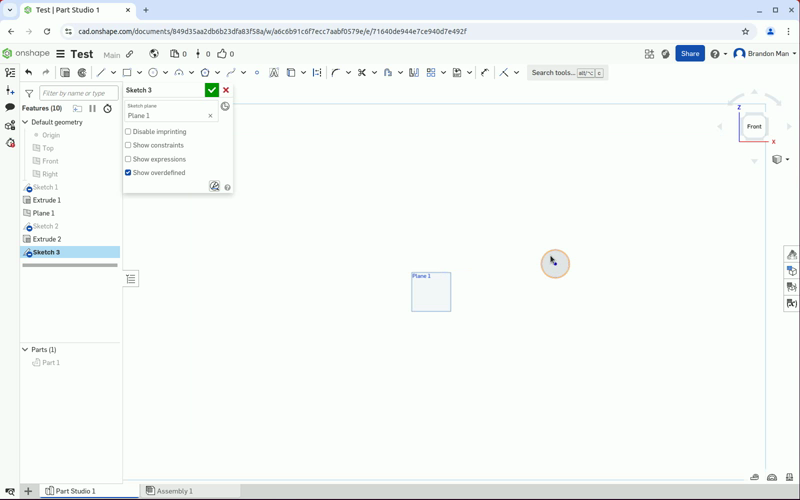
scroll(6)
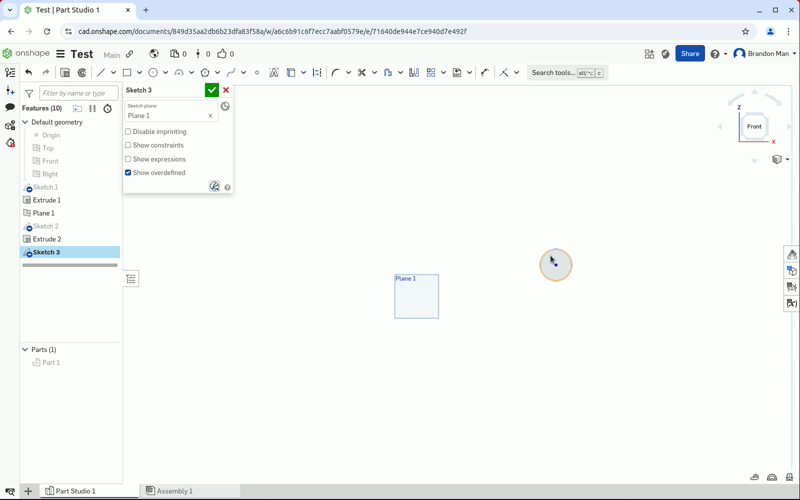
scroll(6)
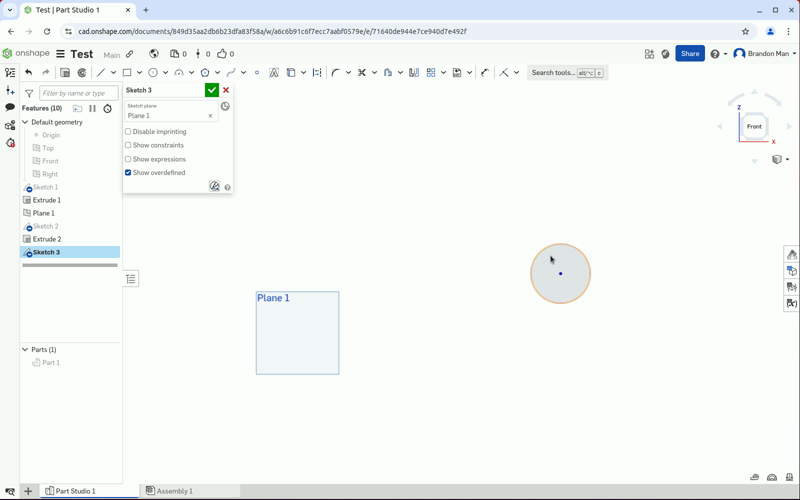
scroll(6)
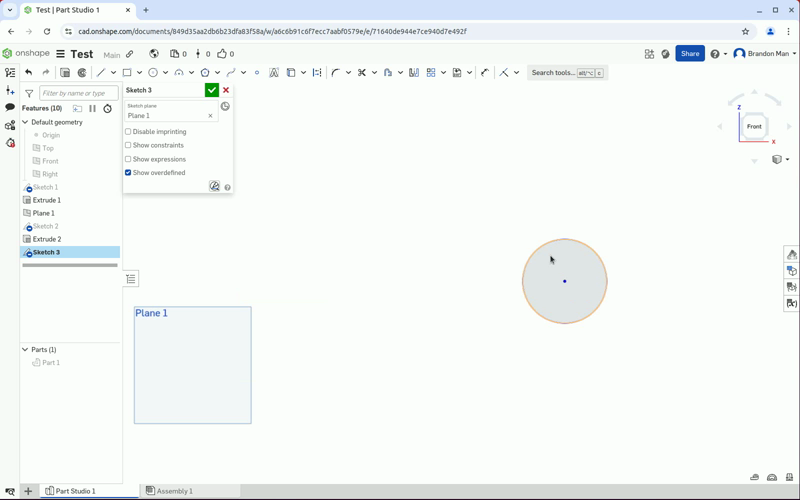
scroll(6)
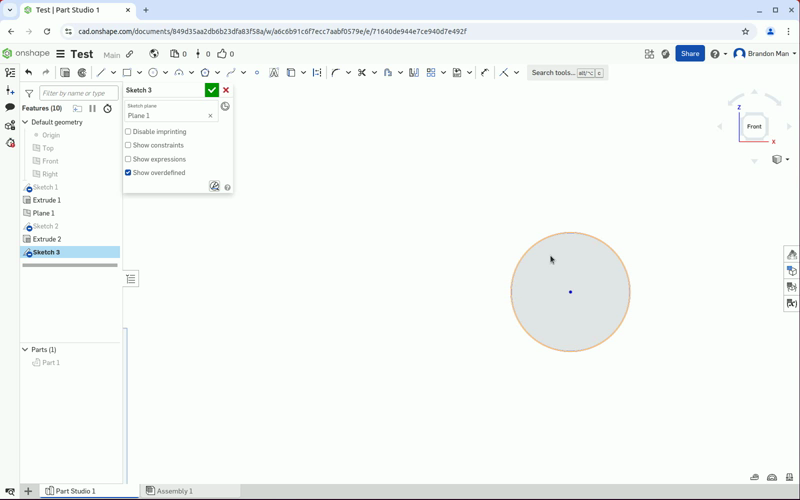
scroll(6)
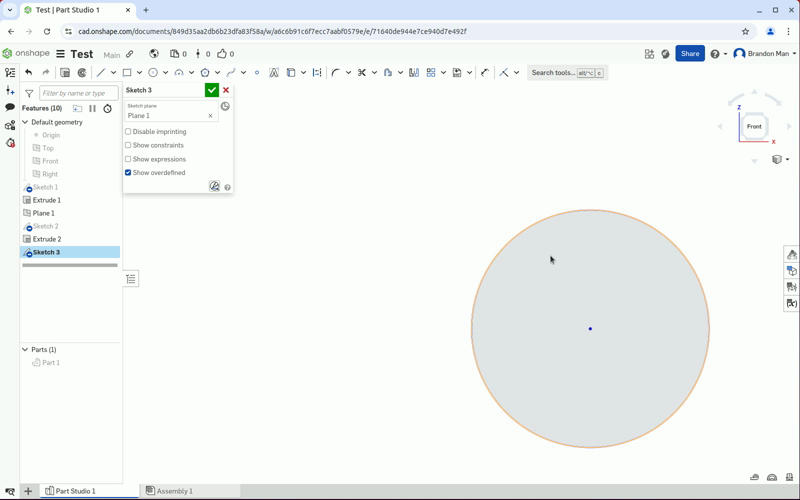
click(550, 255)
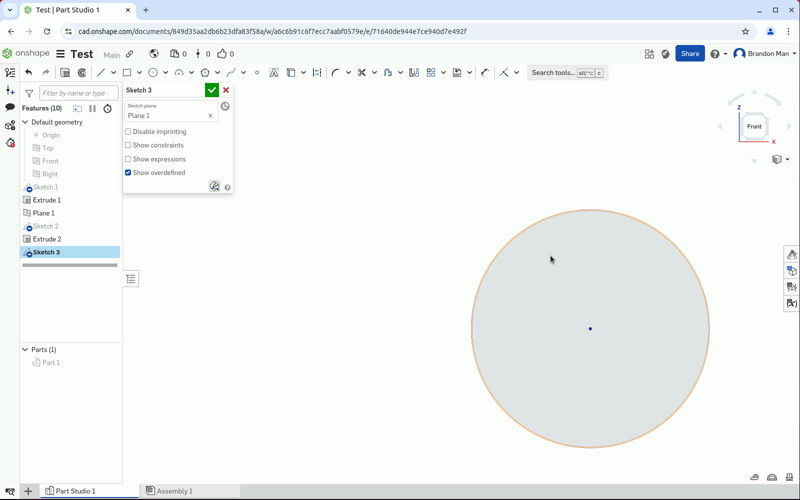
scroll(-6)
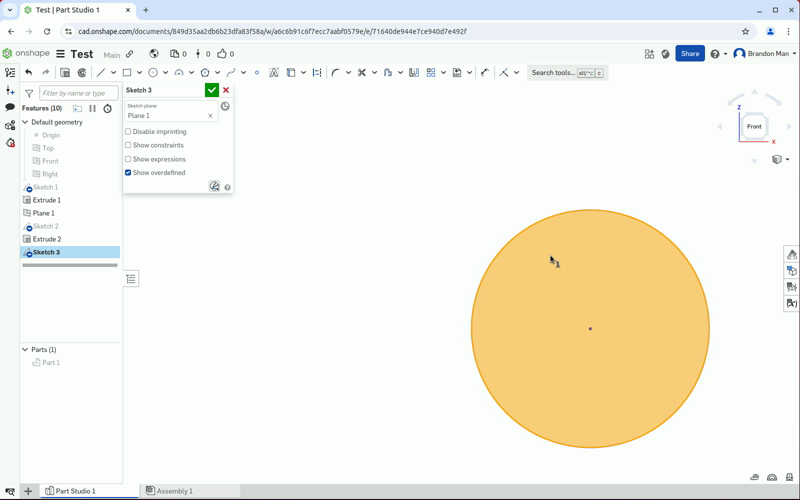
scroll(-6)
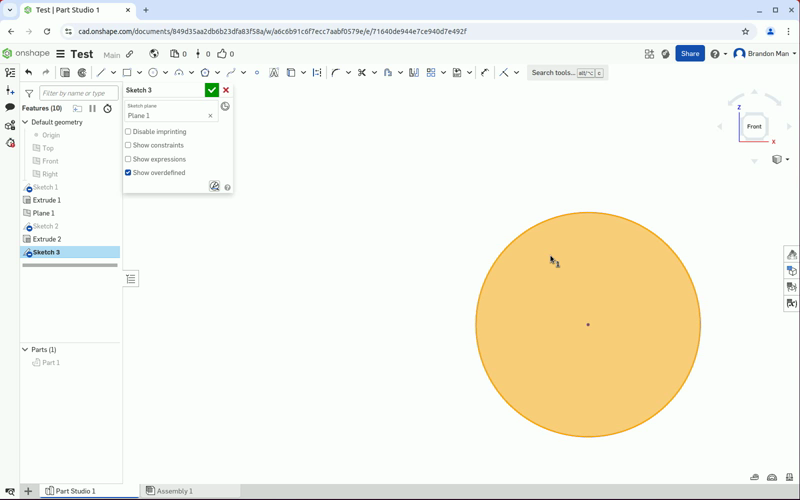
scroll(-6)
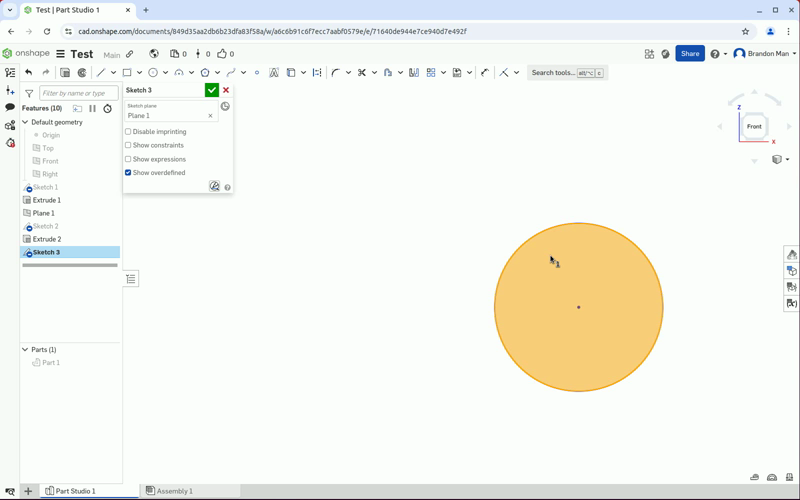
scroll(-6)
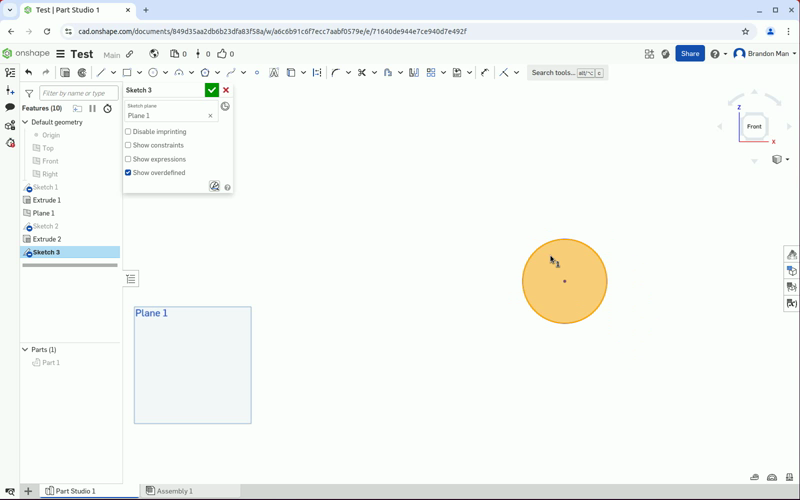
scroll(-6)
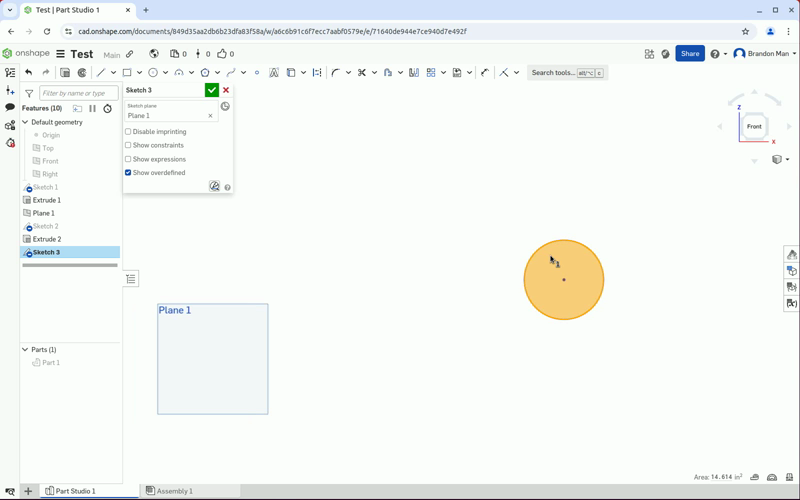
scroll(-6)
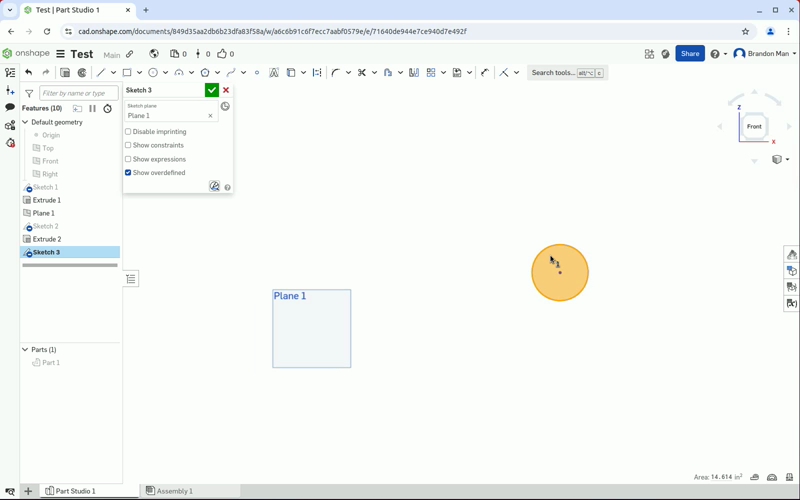
scroll(-6)
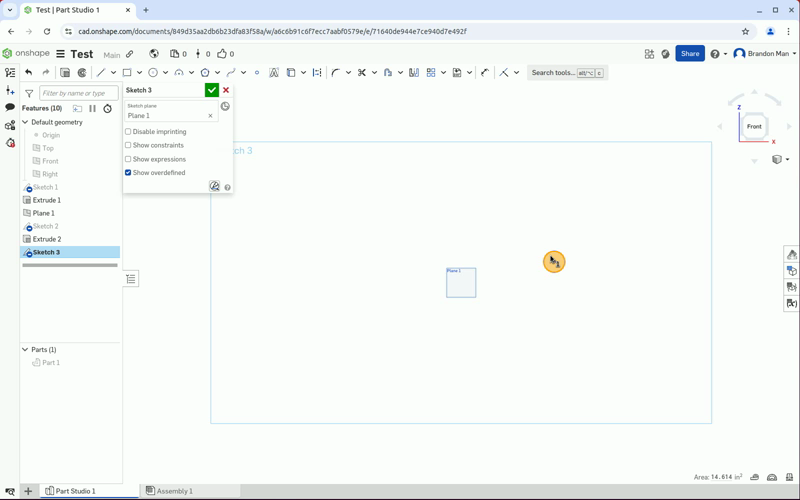
mouse_move(73, 352)
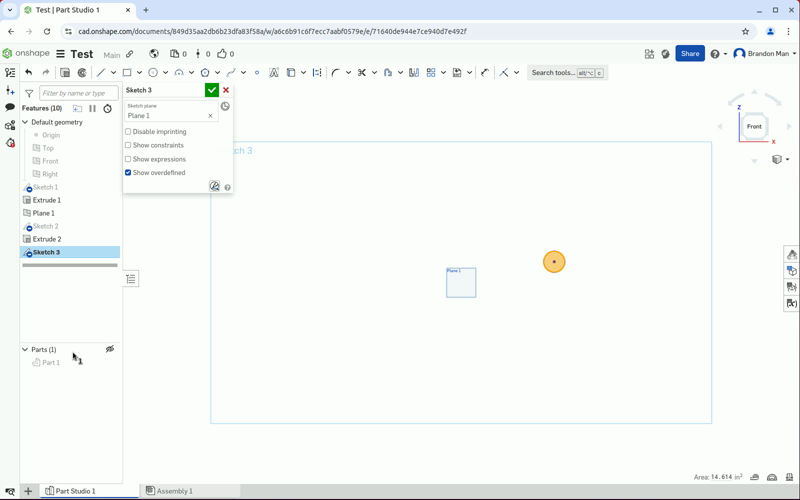
key(shift+y)
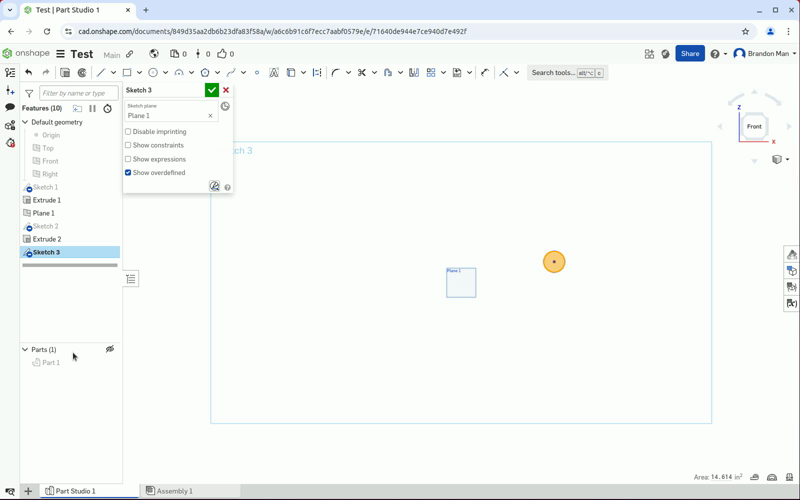
key(shift+e)
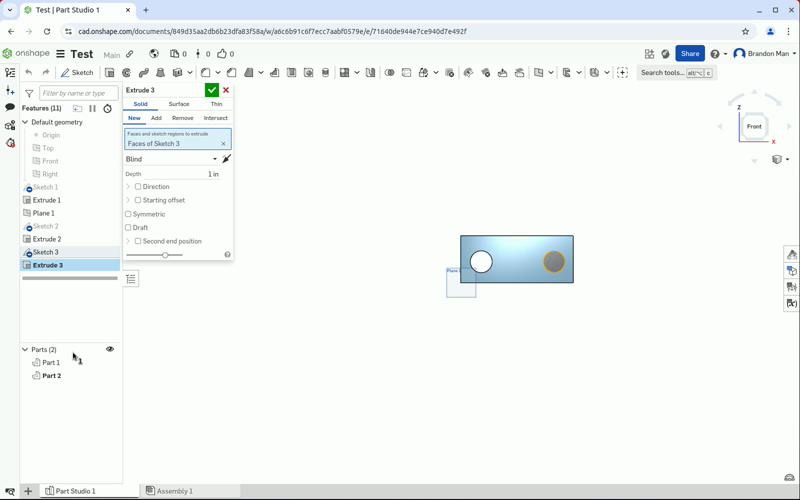
mouse_move(143, 106)
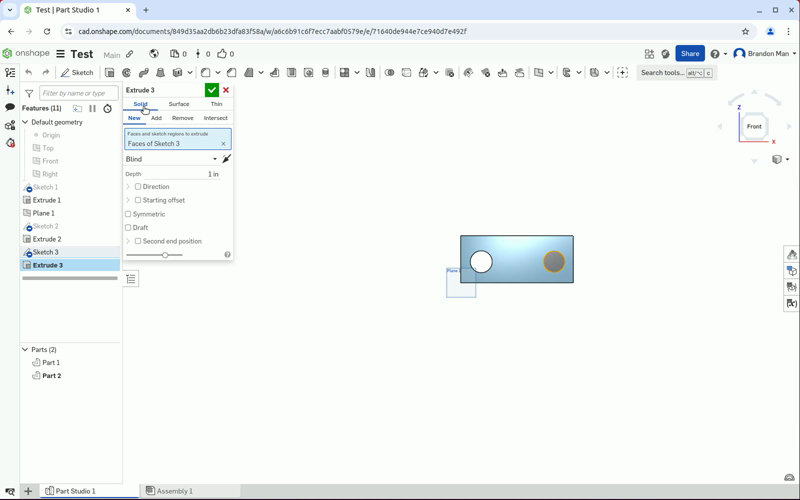
click(143, 106)
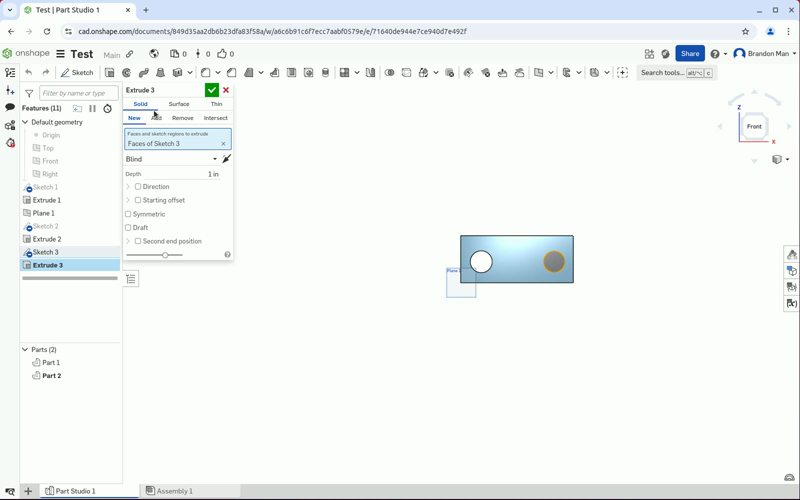
mouse_move(186, 120)
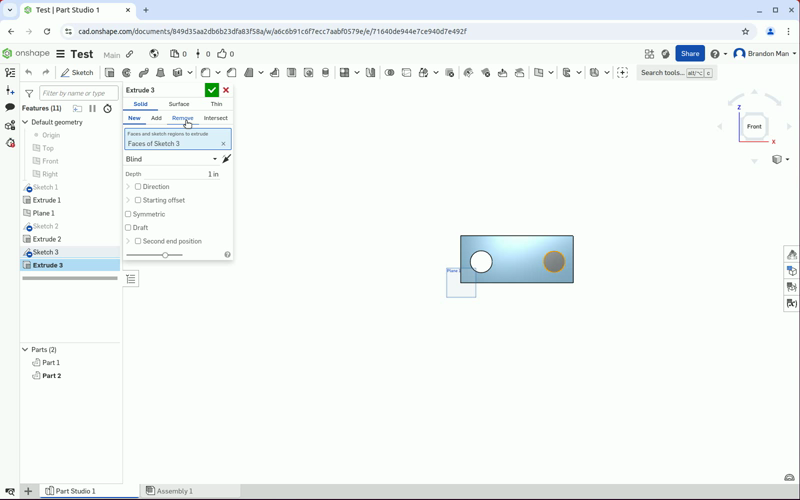
click(186, 120)
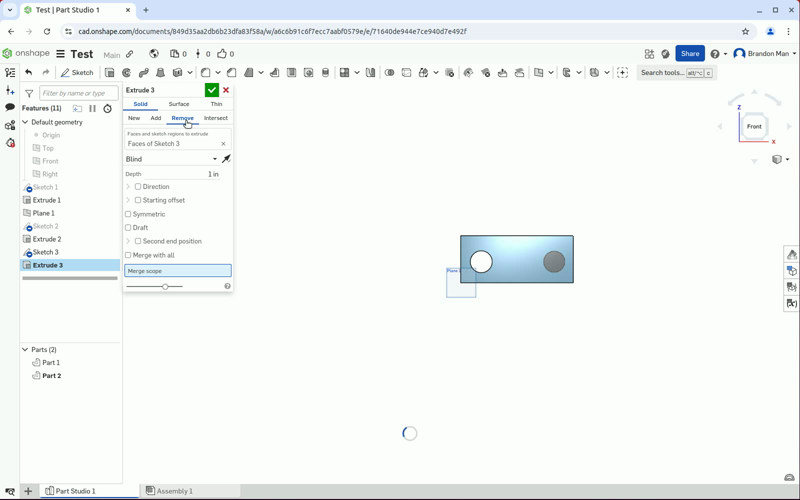
key(tab, 4)
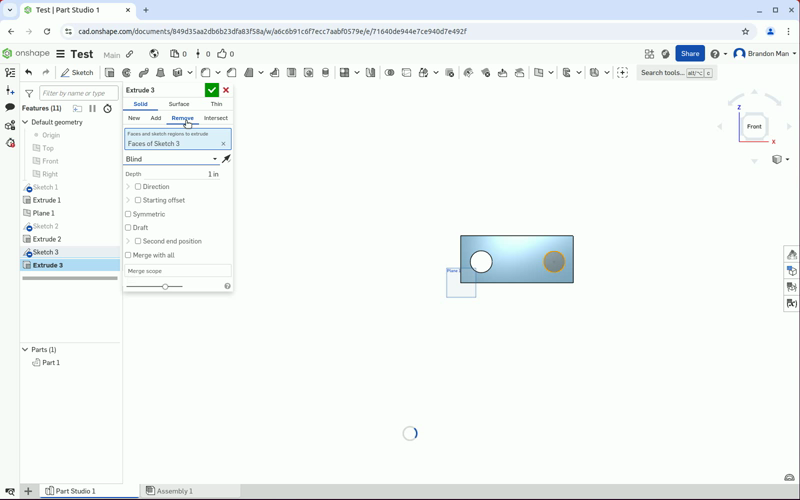
text(2.166)
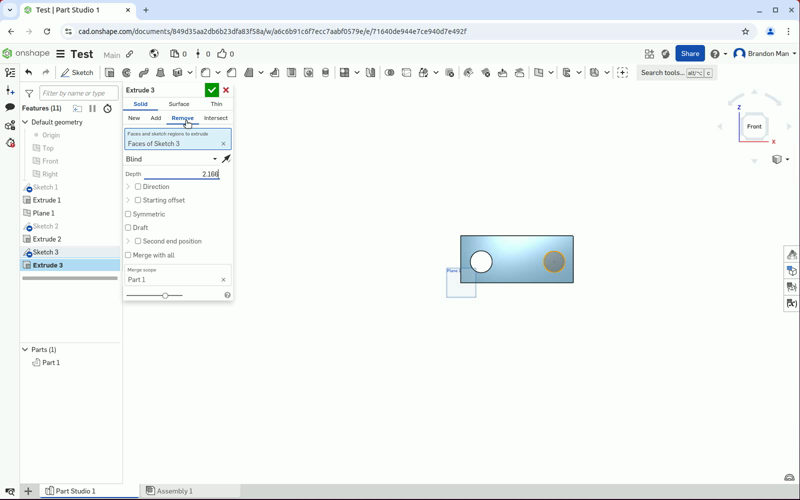
key(tab, 6)
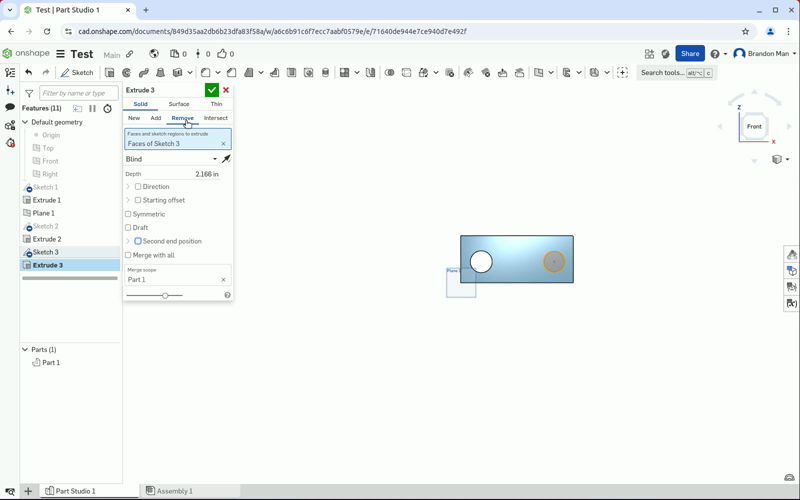
key(space)
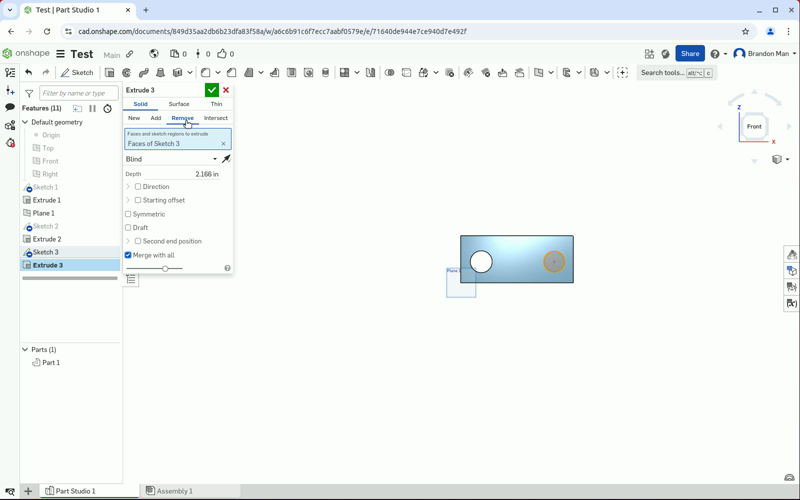
key(enter)
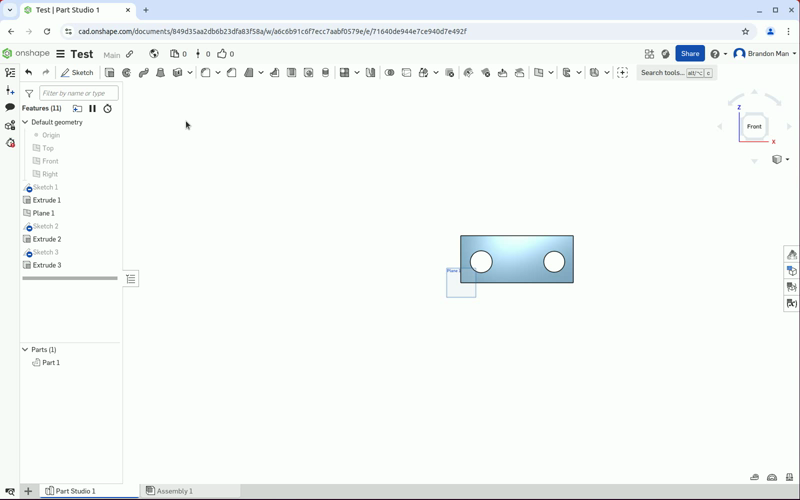
key(shift+h)
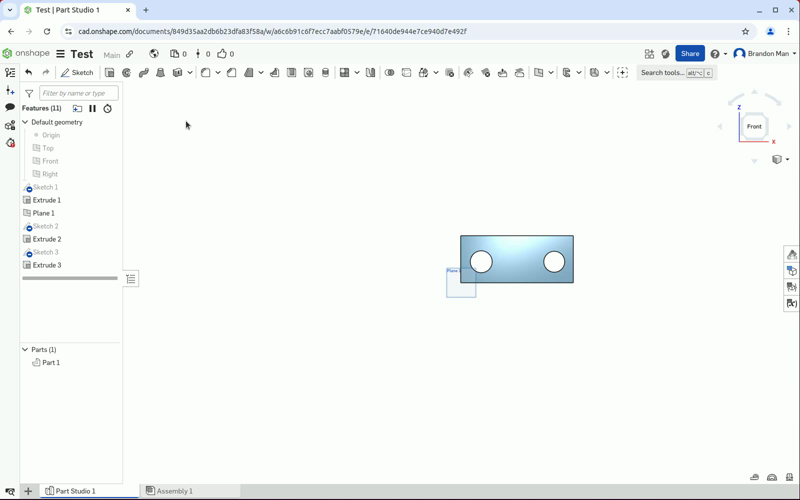
key(shift+h)
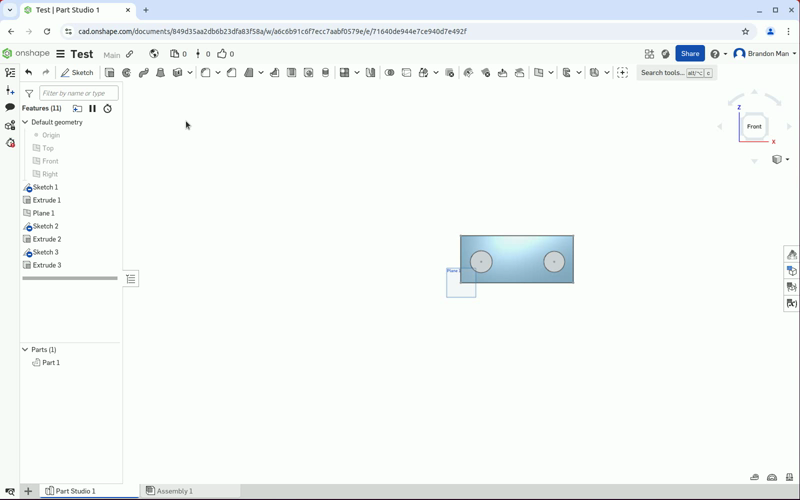
key(shift+7)
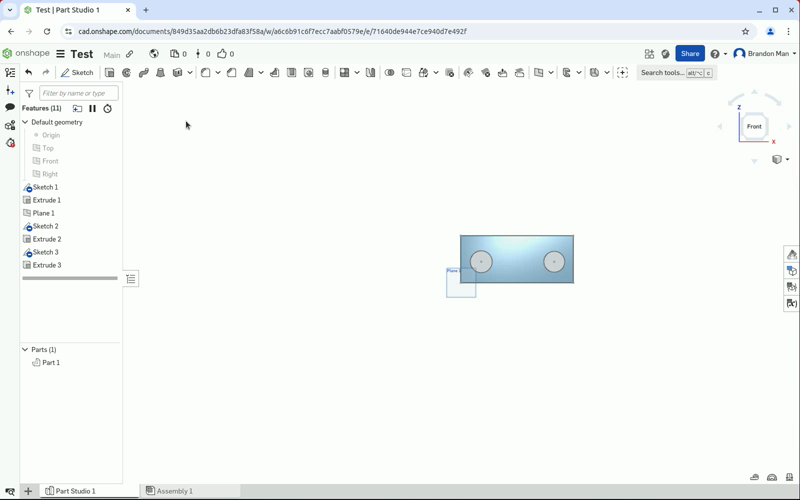
key(left, 2)
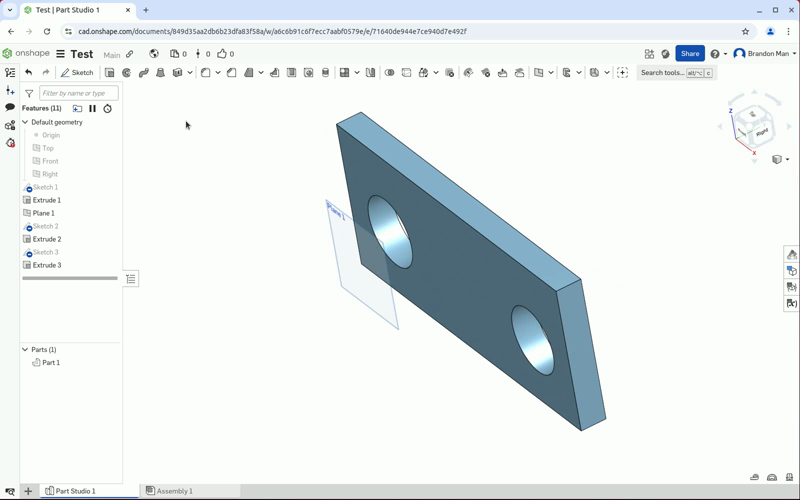
key(down, 2)
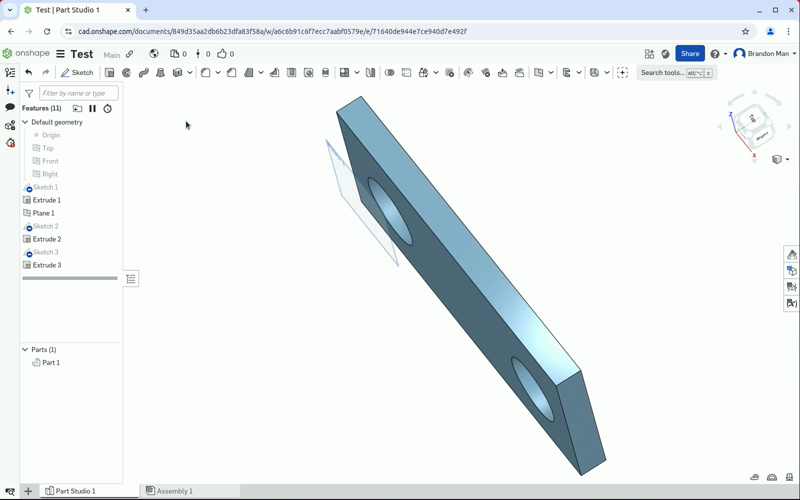
key(up, 2)
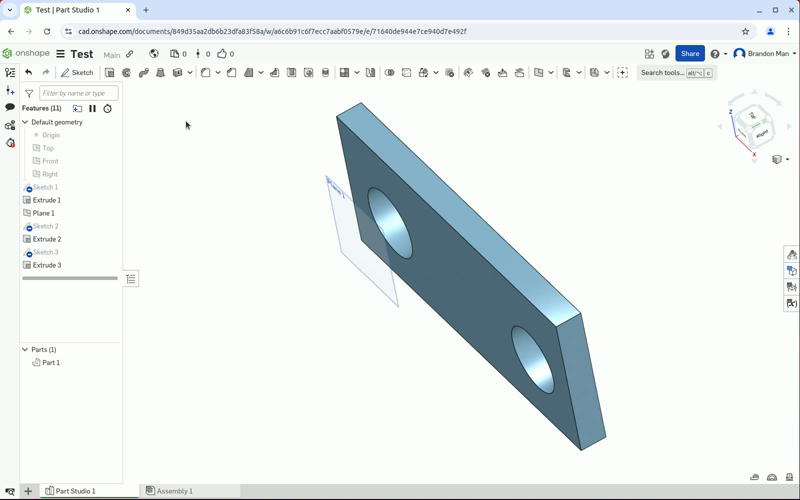
key(right, 2)
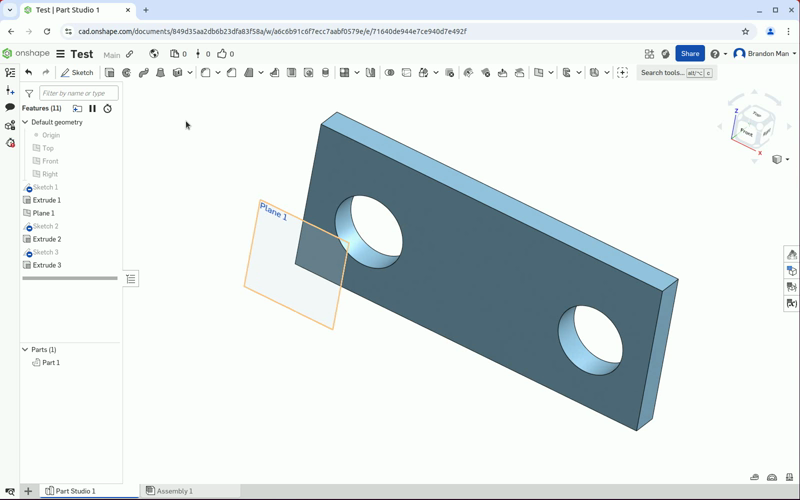
mouse_move(73, 189)
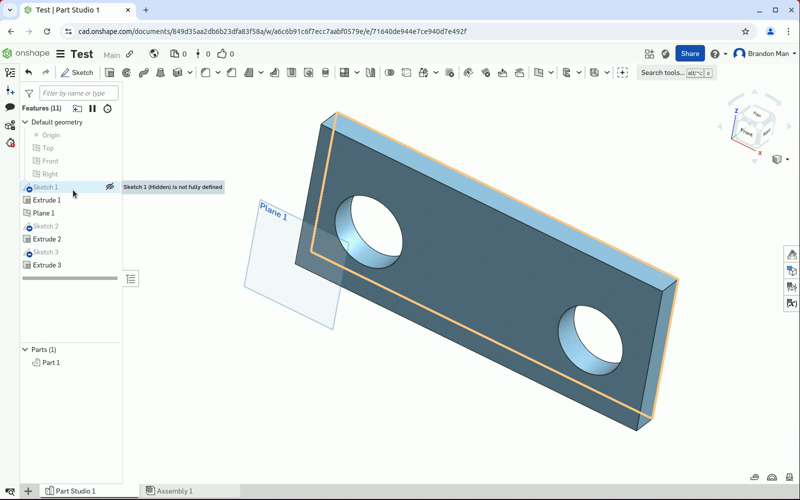
click(73, 189)